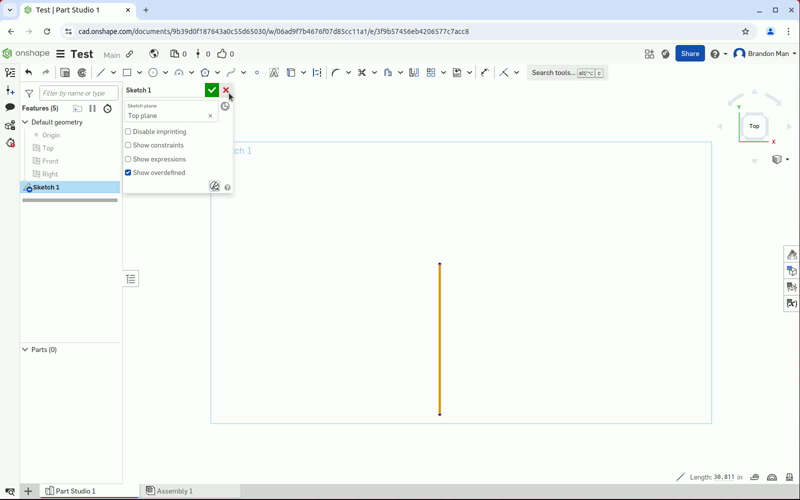
key(shift+h)
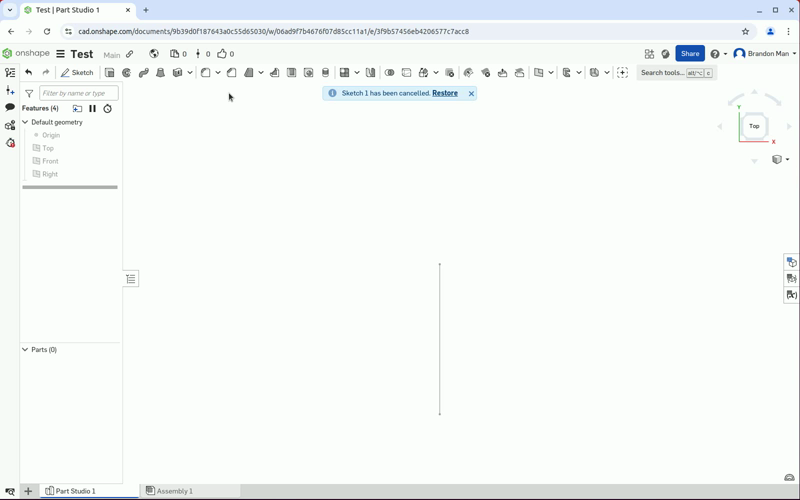
mouse_move(73, 352)
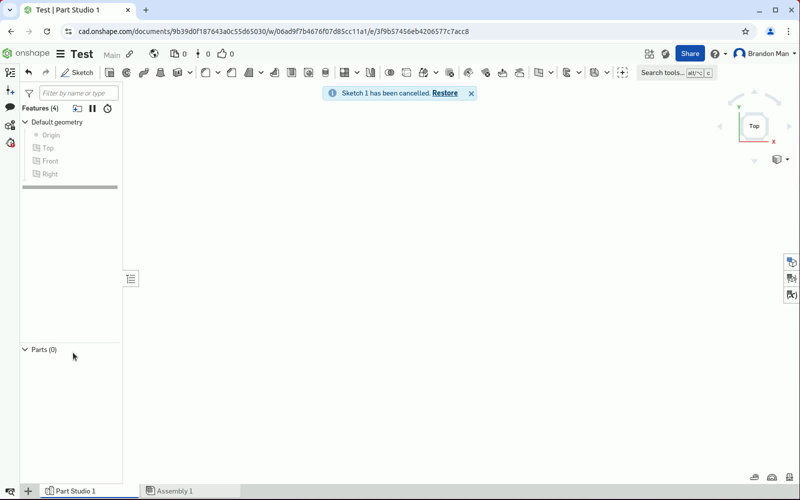
key(y)
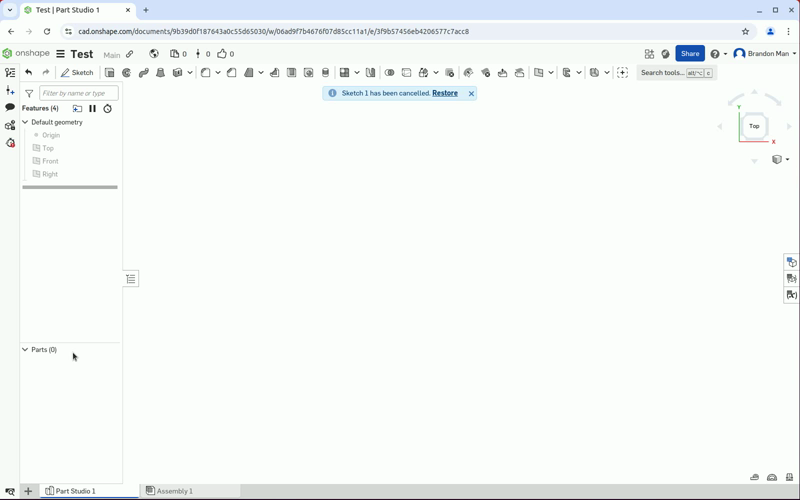
key(shift+p)
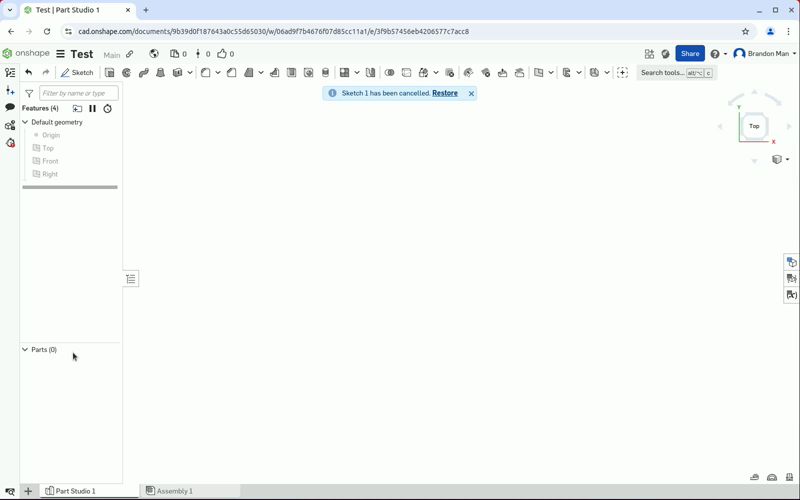
key(space)
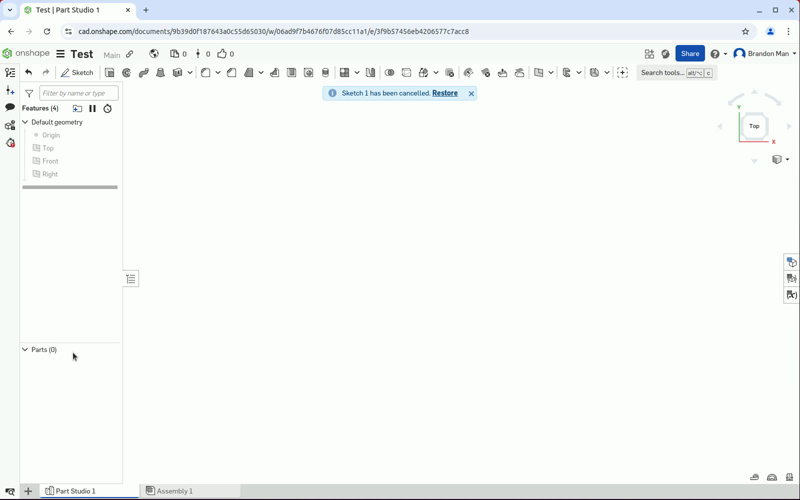
key_down(shift)
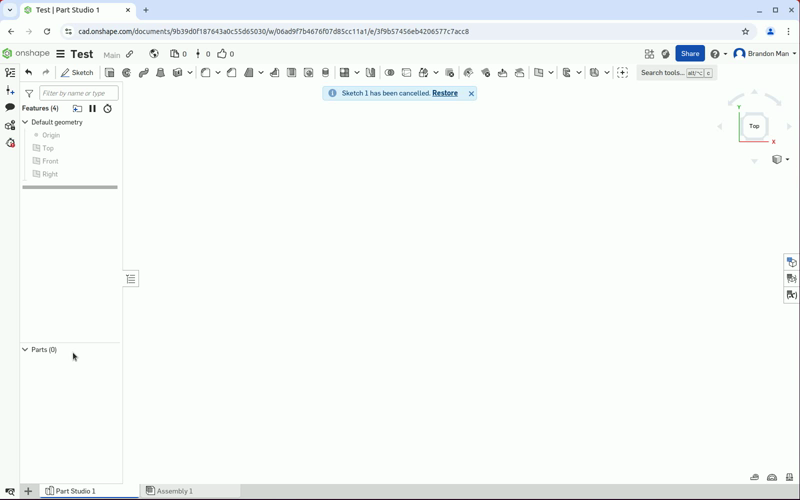
key(up)
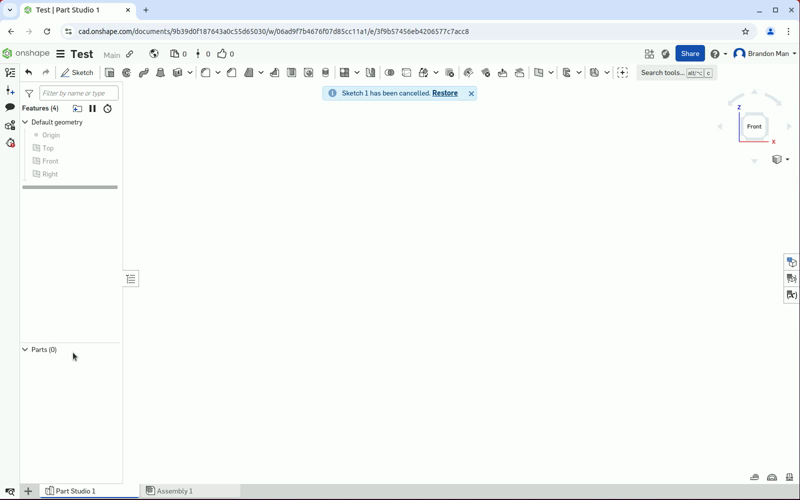
key_up(shift)
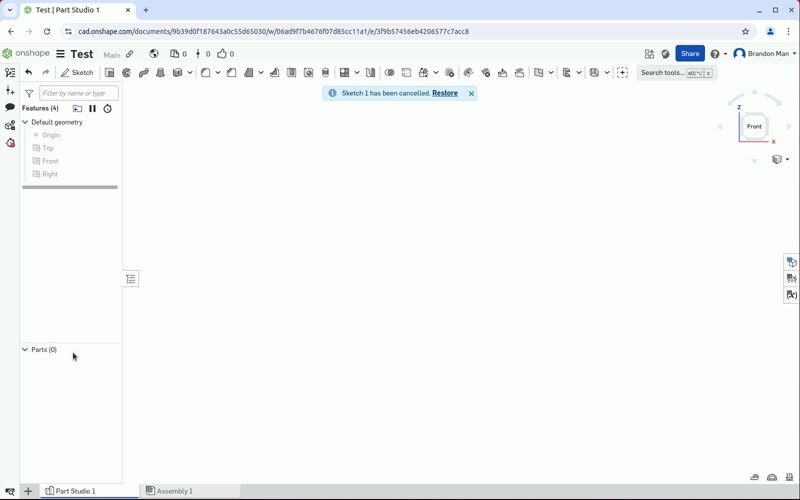
mouse_move(73, 352)
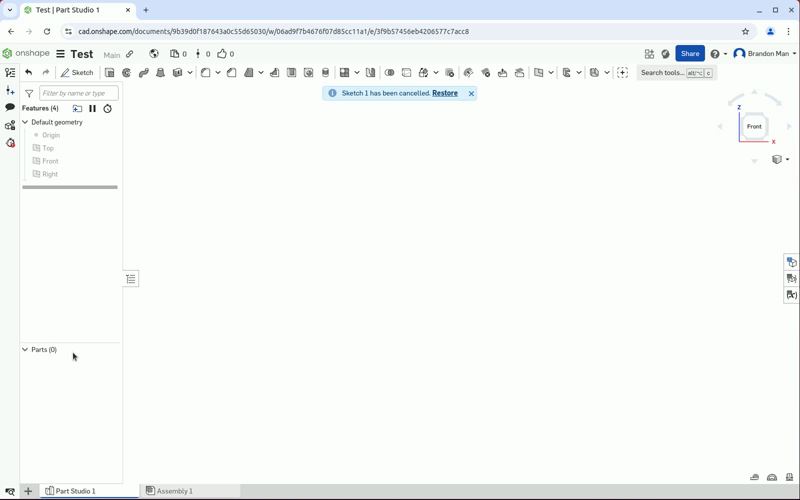
key(shift+y)
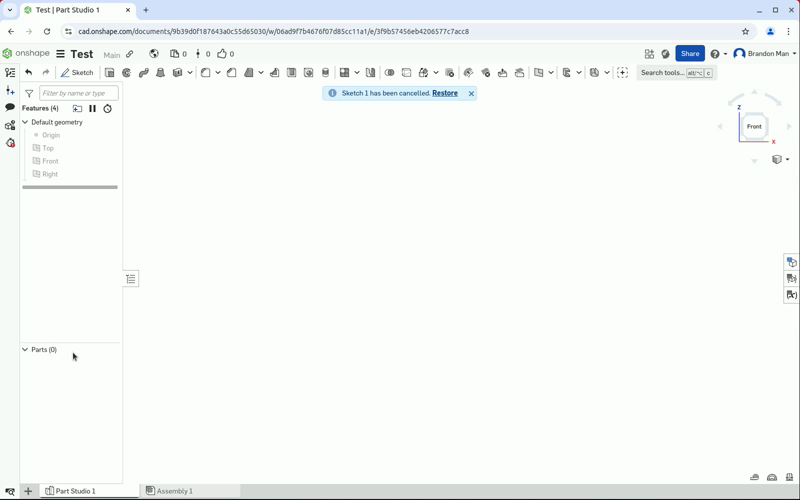
key(shift+s)
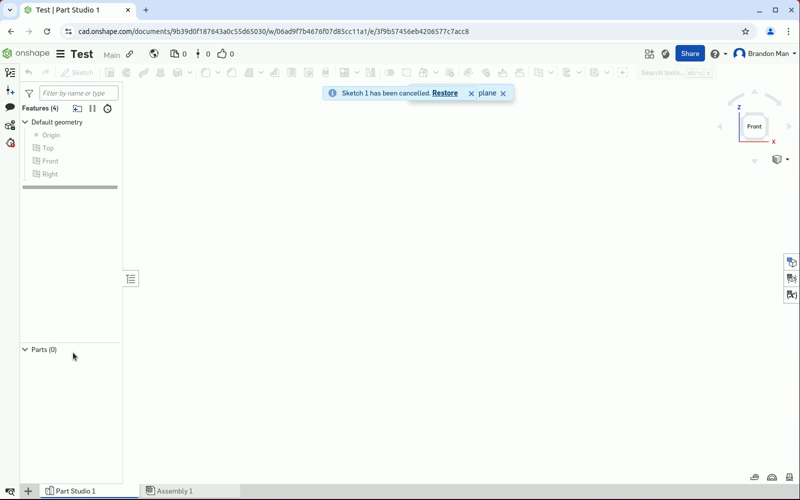
mouse_move(73, 163)
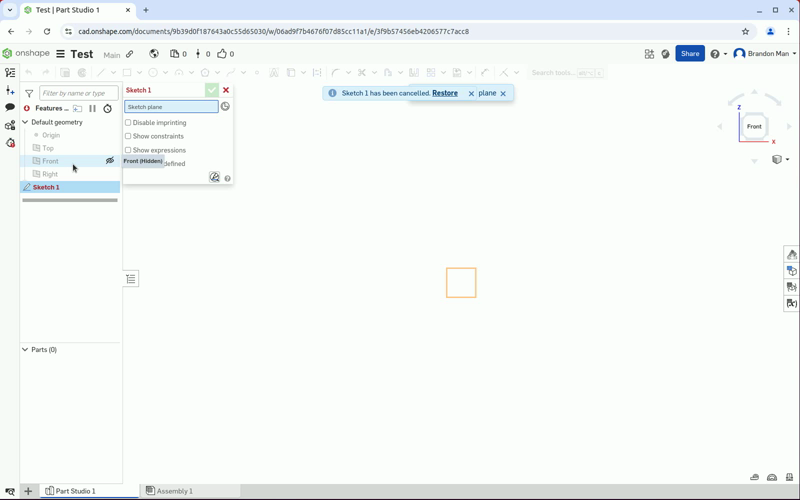
click(73, 163)
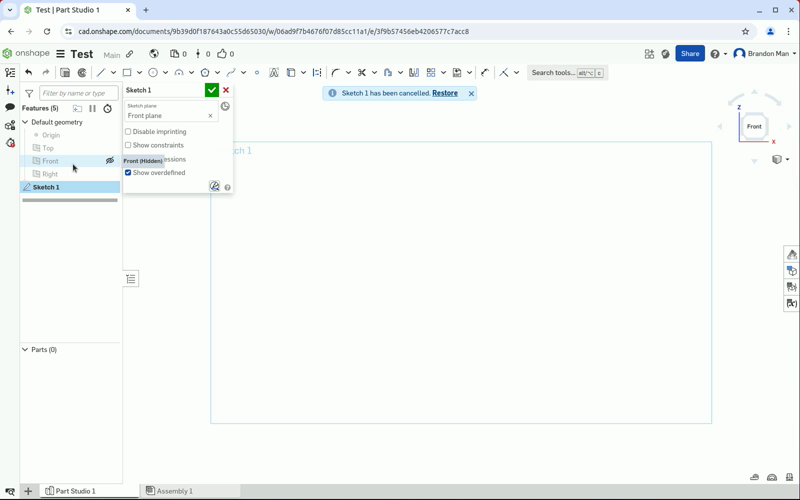
mouse_move(73, 352)
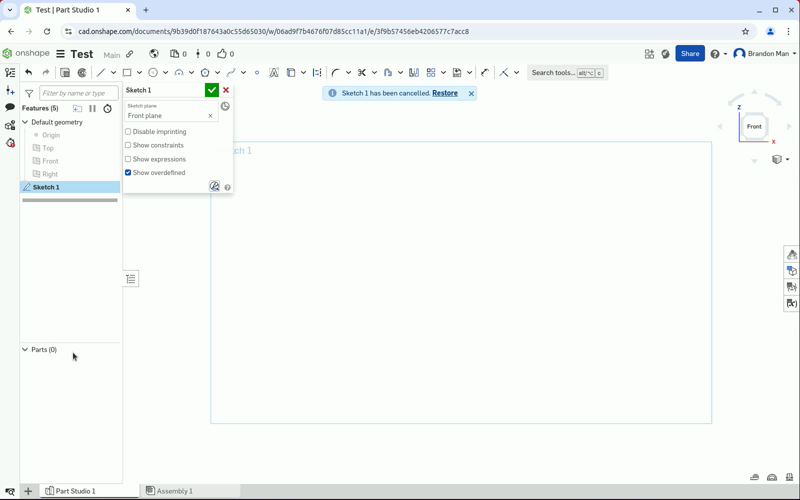
key(y)
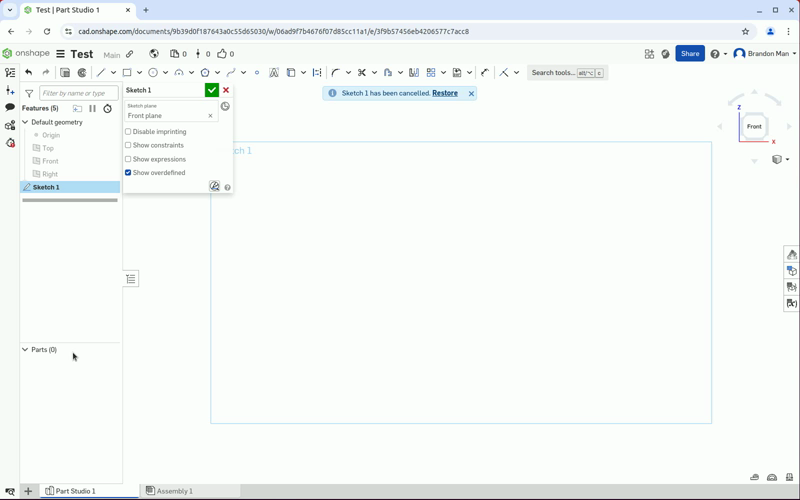
key(l)
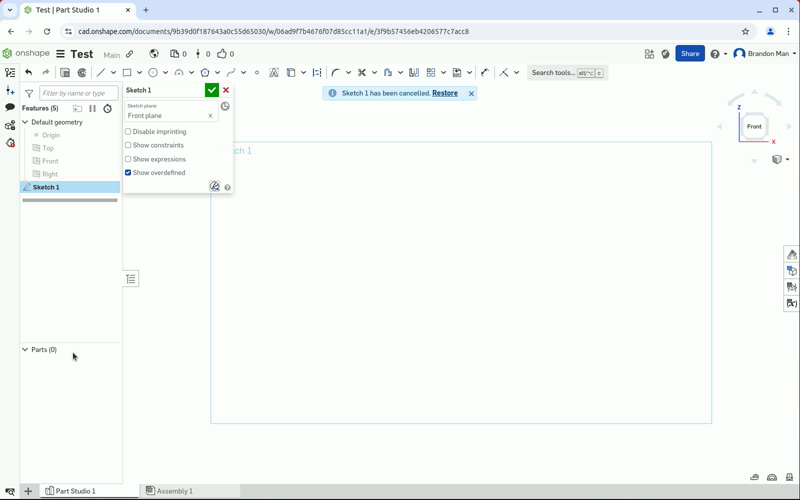
key_down(shift)
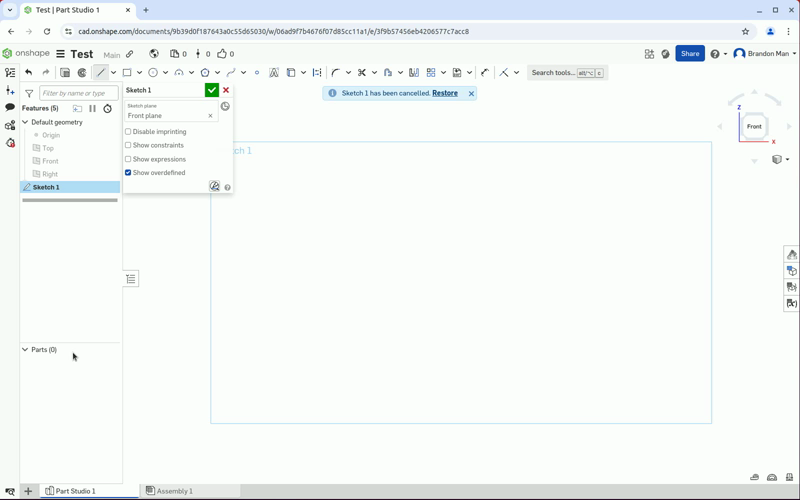
mouse_move(348, 394)
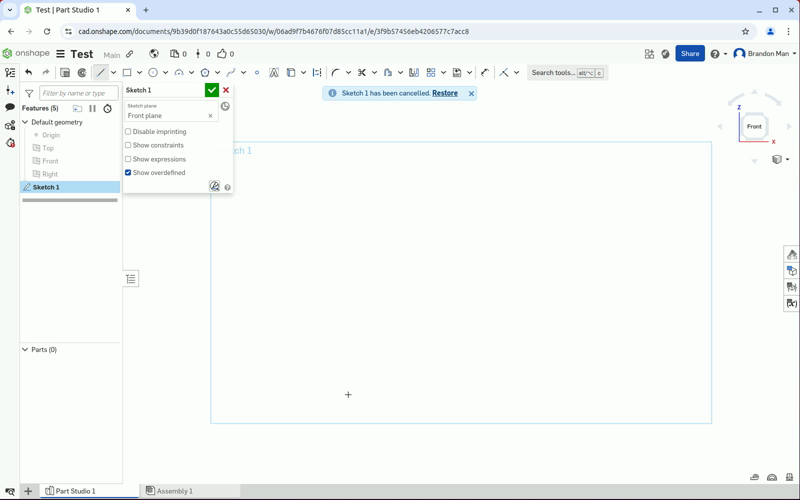
click(348, 394)
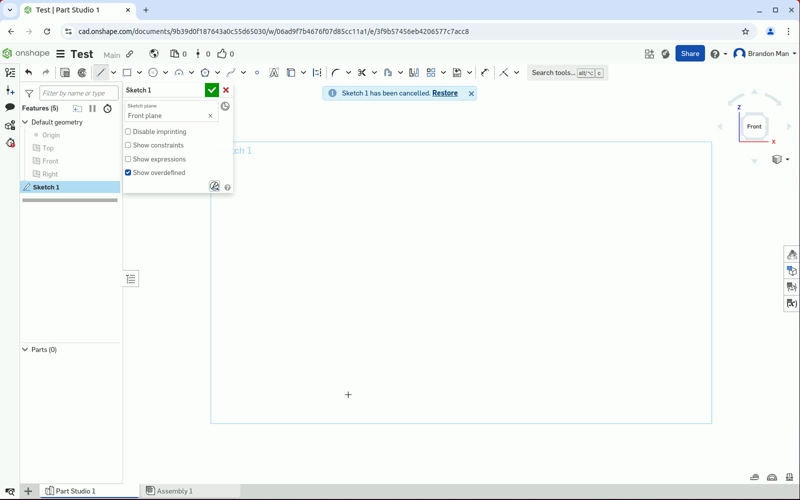
key_up(shift)
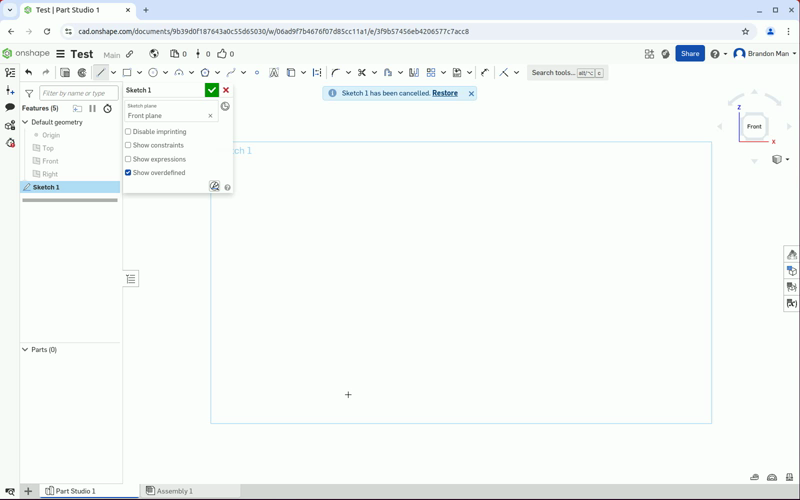
key_down(shift)
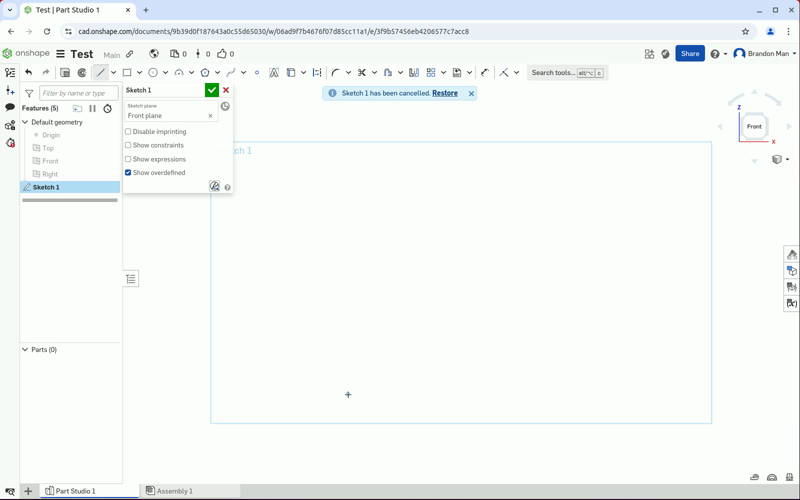
mouse_move(572, 394)
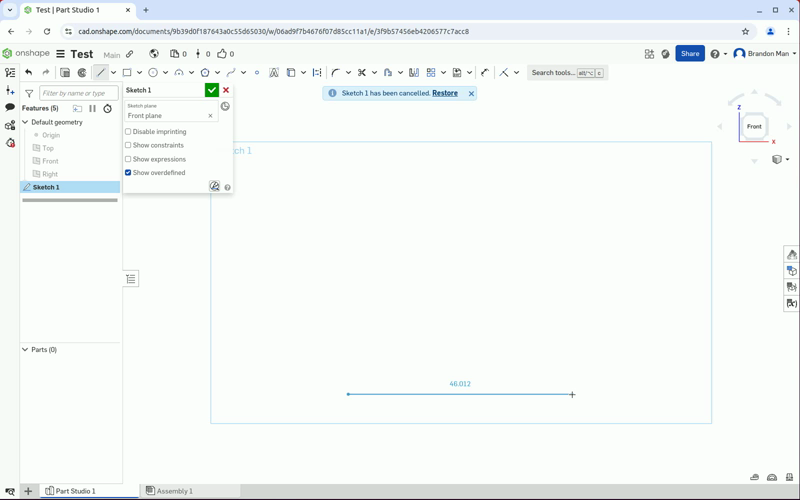
click(572, 394)
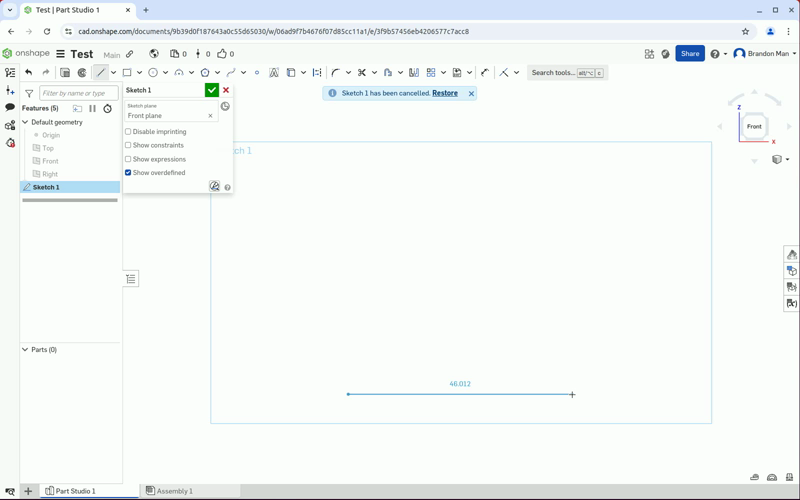
key_up(shift)
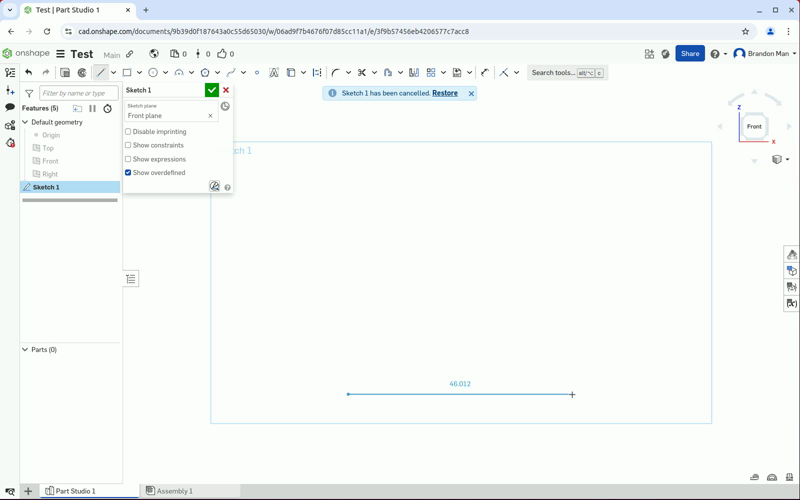
key_down(shift)
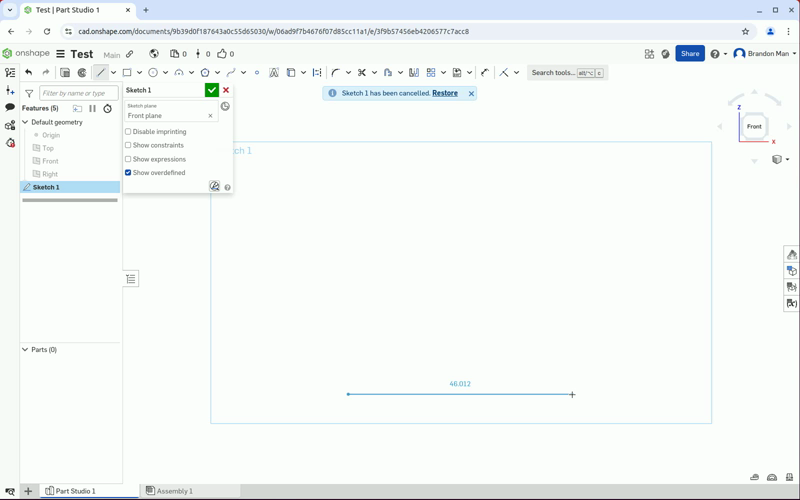
mouse_move(572, 203)
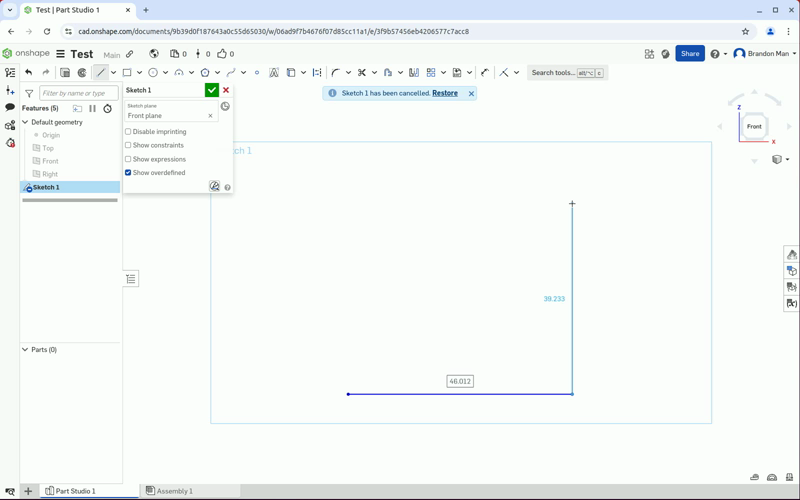
click(572, 203)
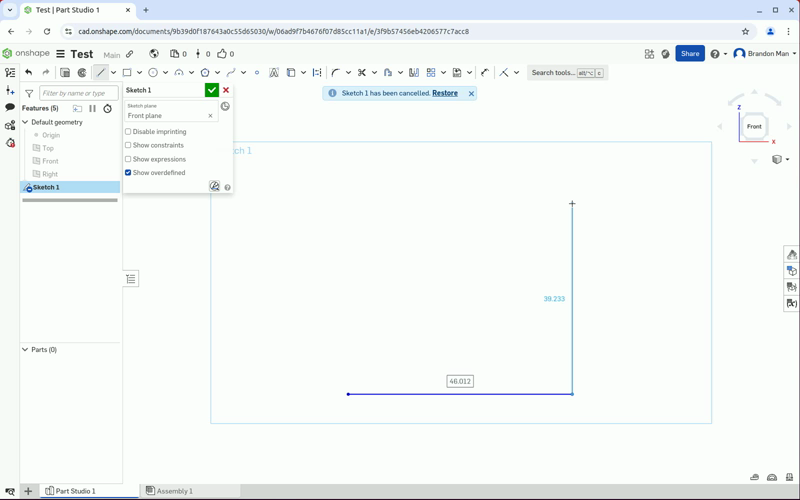
key_up(shift)
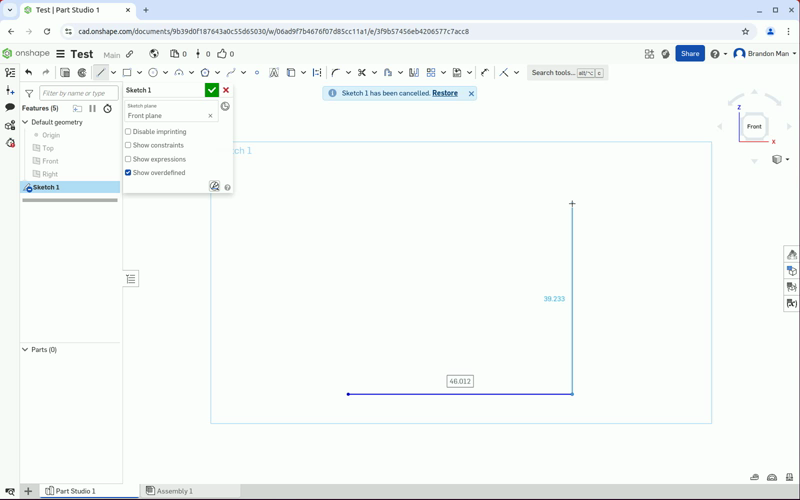
key_down(shift)
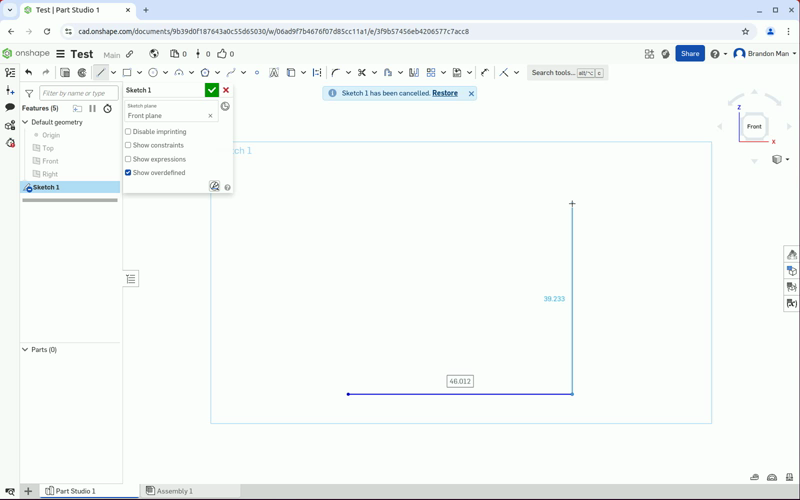
mouse_move(433, 203)
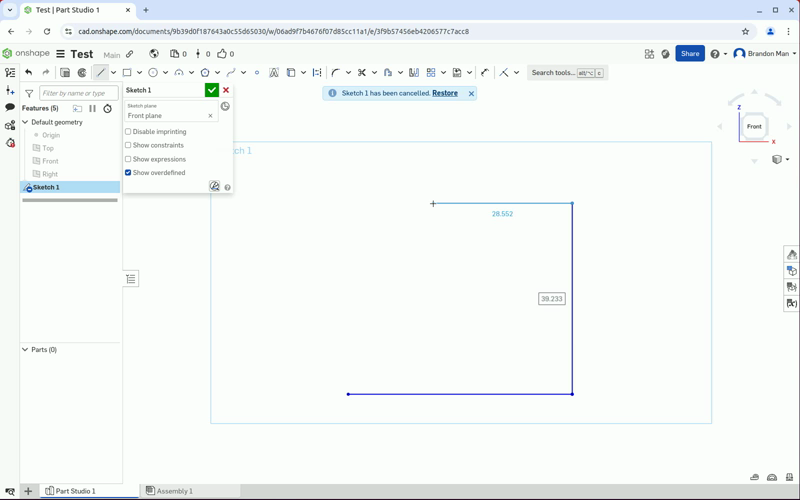
click(433, 203)
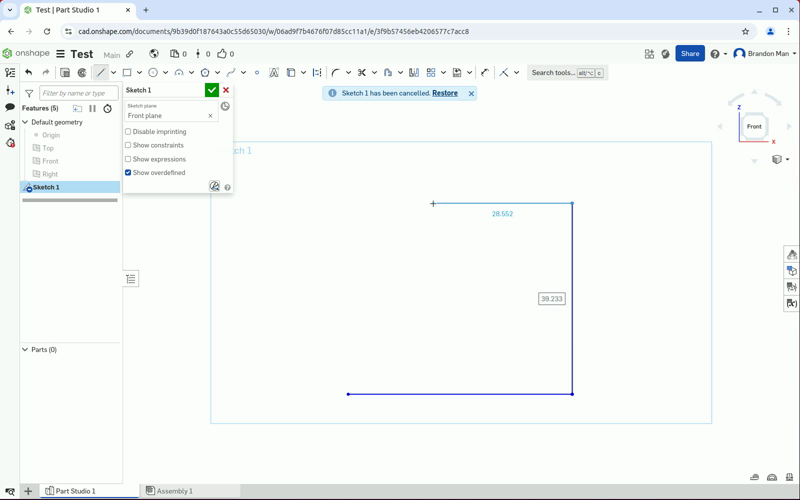
key_up(shift)
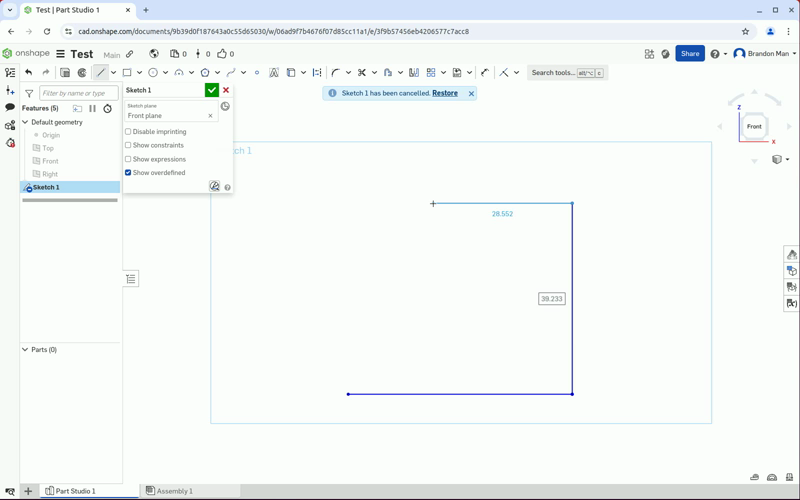
key_down(shift)
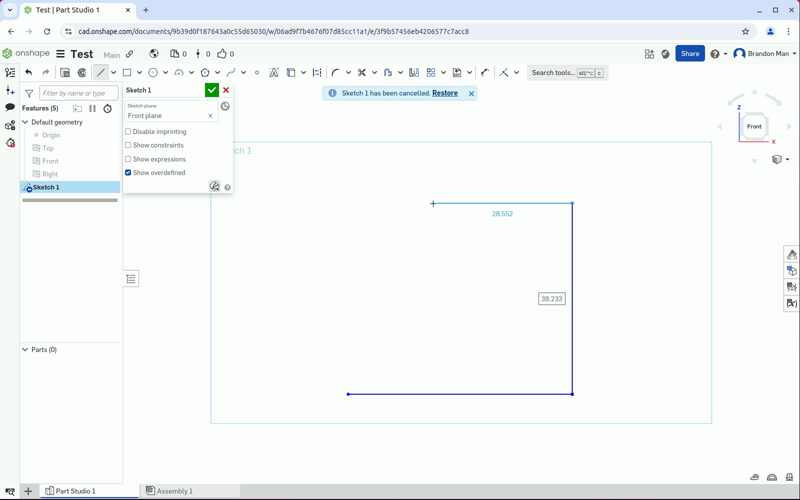
mouse_move(348, 203)
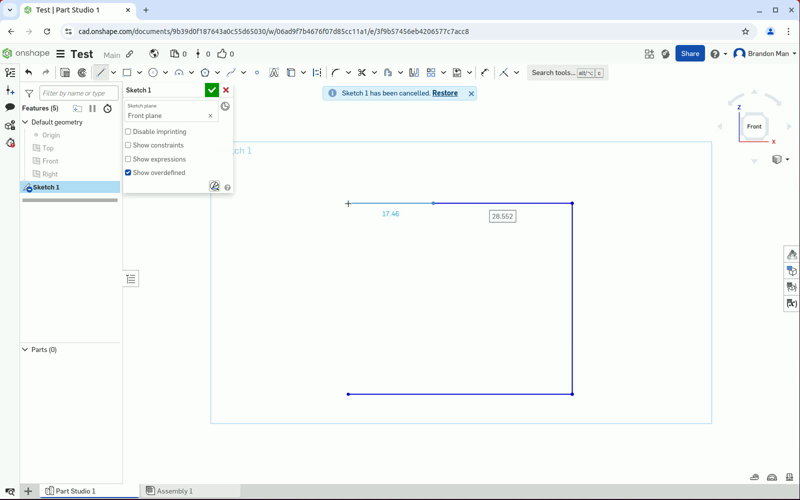
click(348, 203)
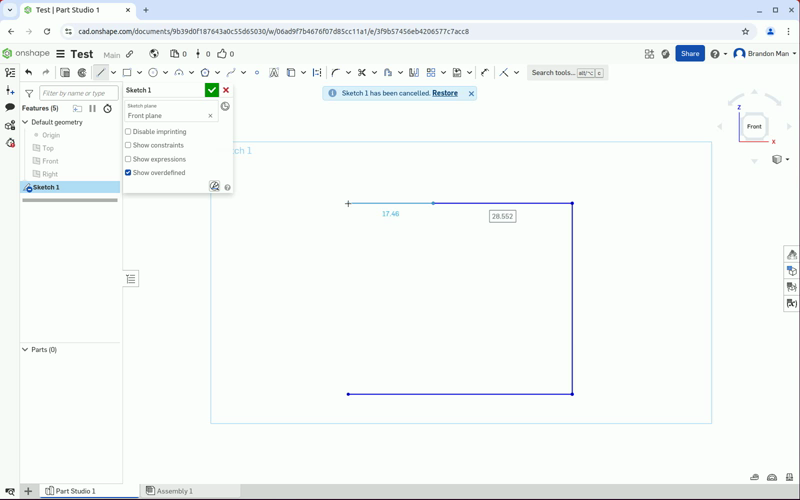
key_up(shift)
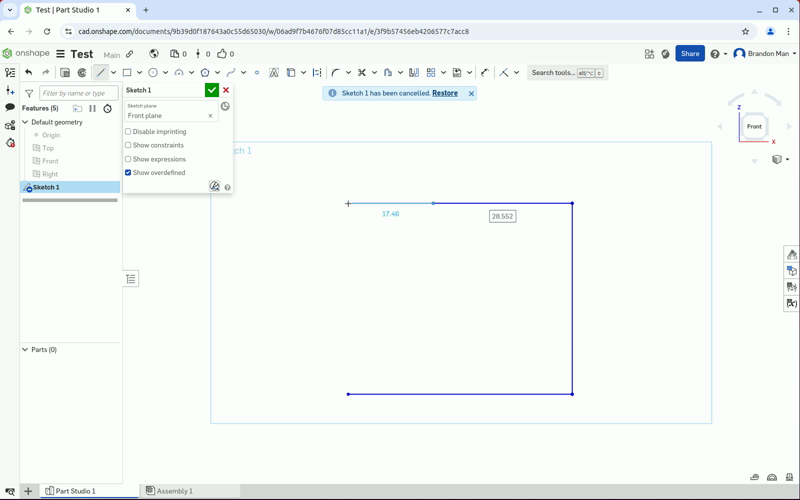
key_down(shift)
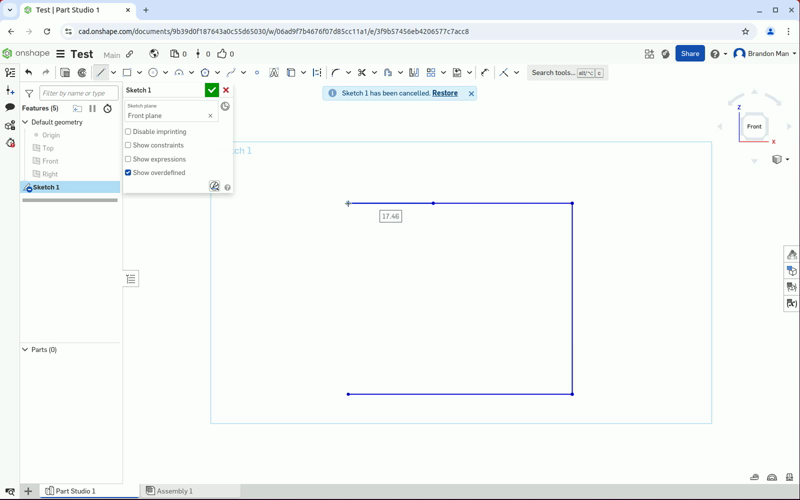
mouse_move(348, 394)
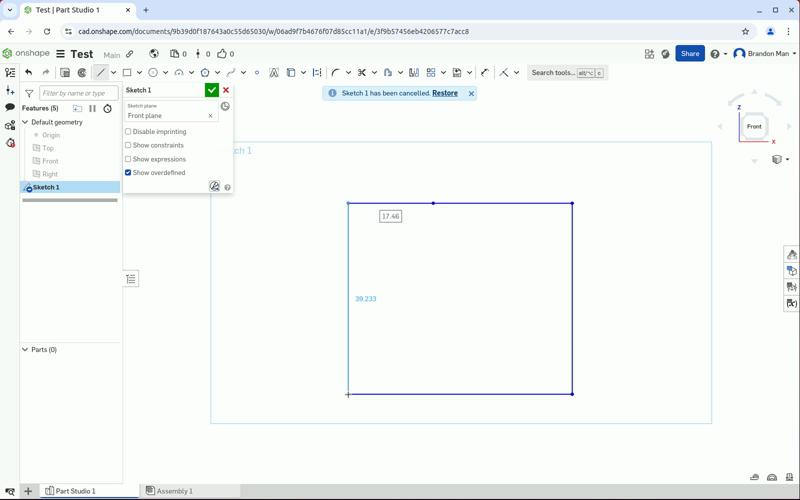
key_up(shift)
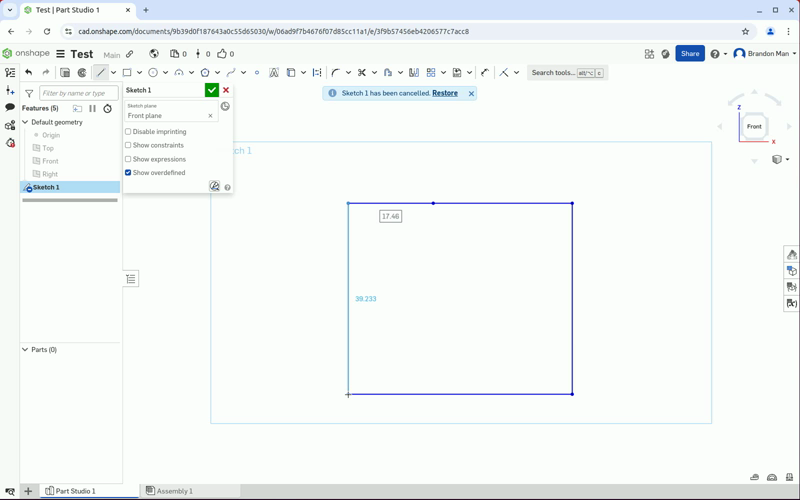
click(348, 394)
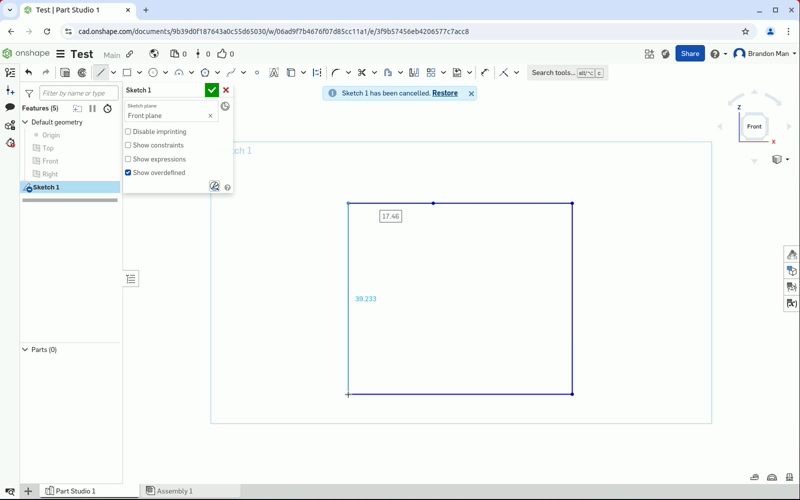
key(esc)
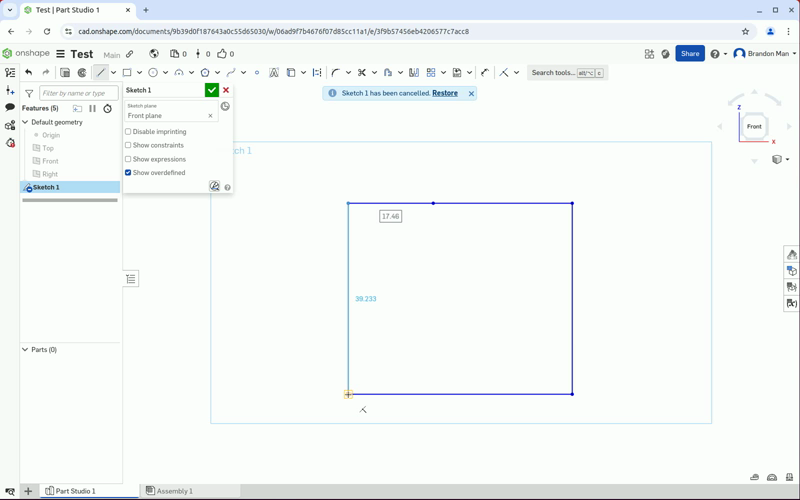
key(c)
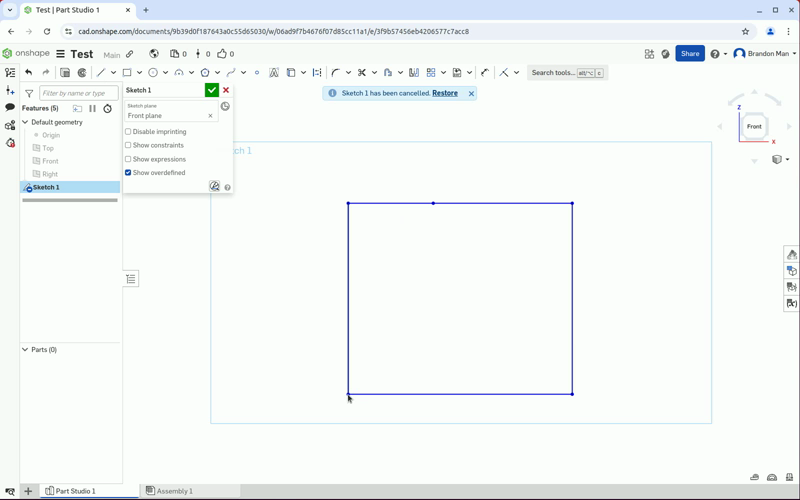
key_down(shift)
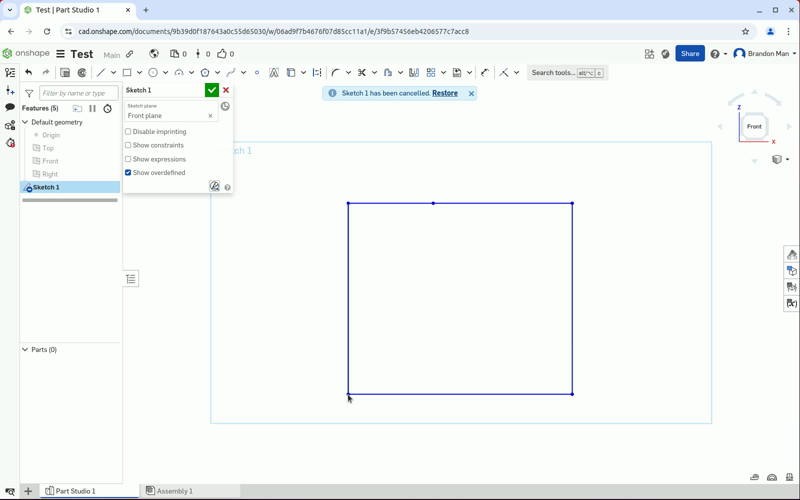
mouse_move(397, 243)
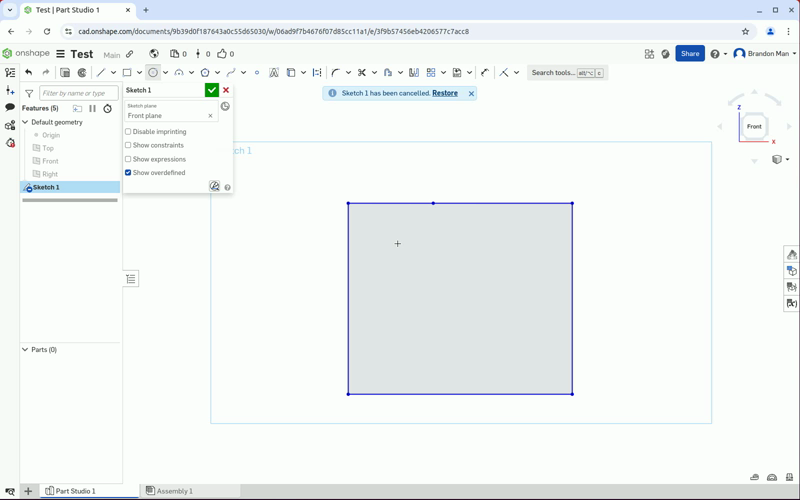
click(397, 243)
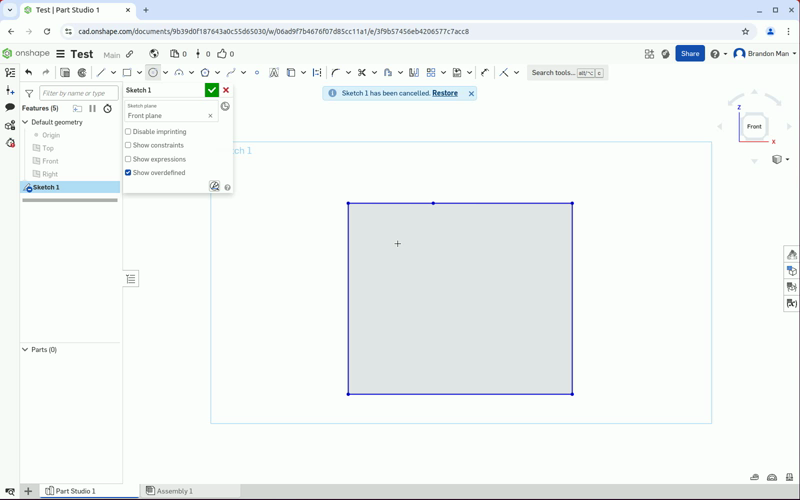
key_up(shift)
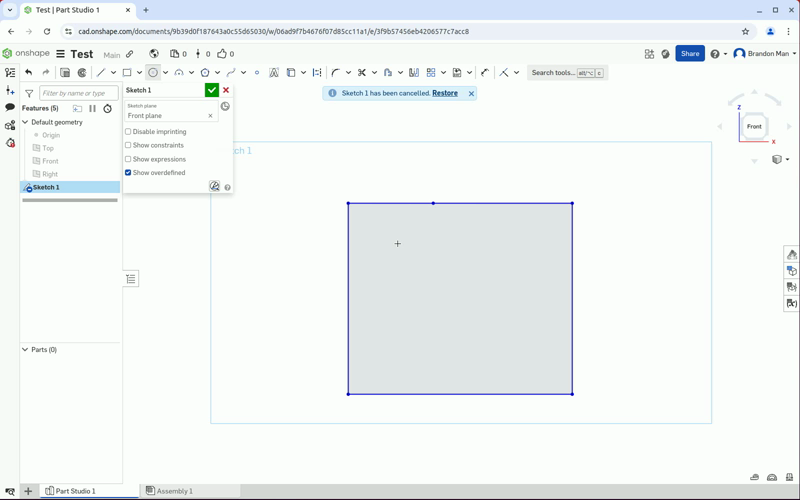
mouse_move(421, 243)
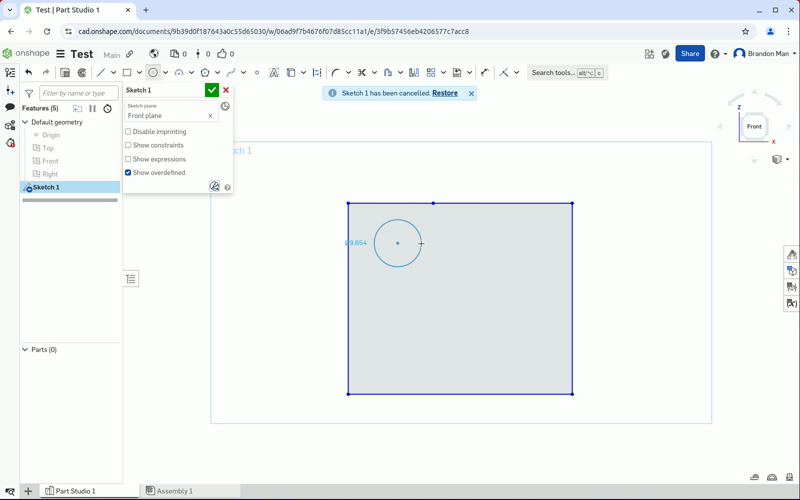
click(421, 243)
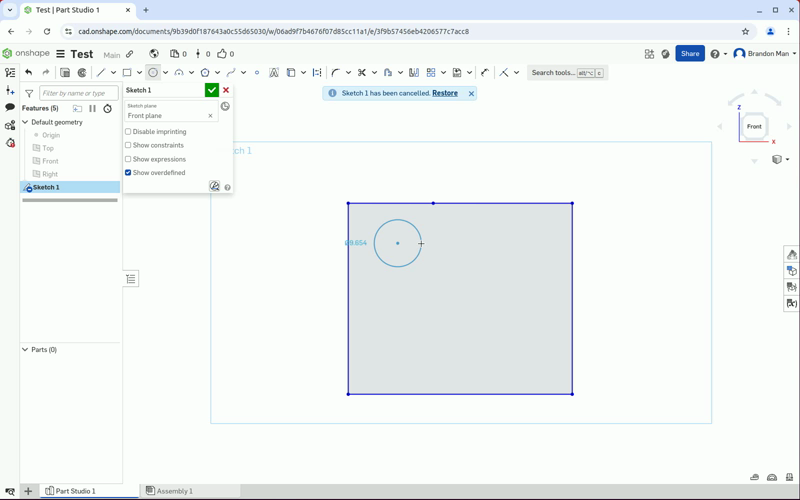
key(esc)
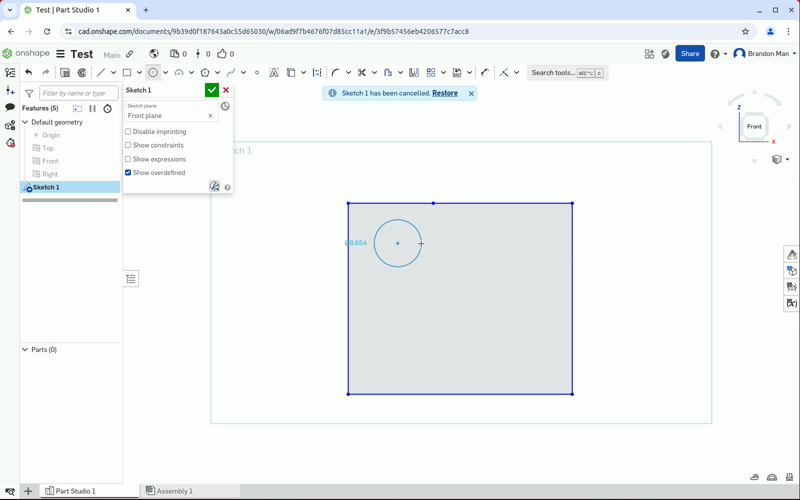
mouse_move(439, 322)
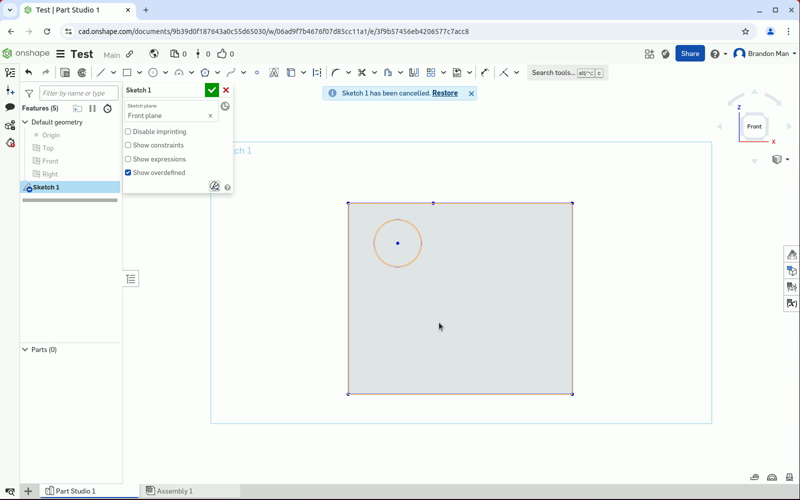
click(439, 322)
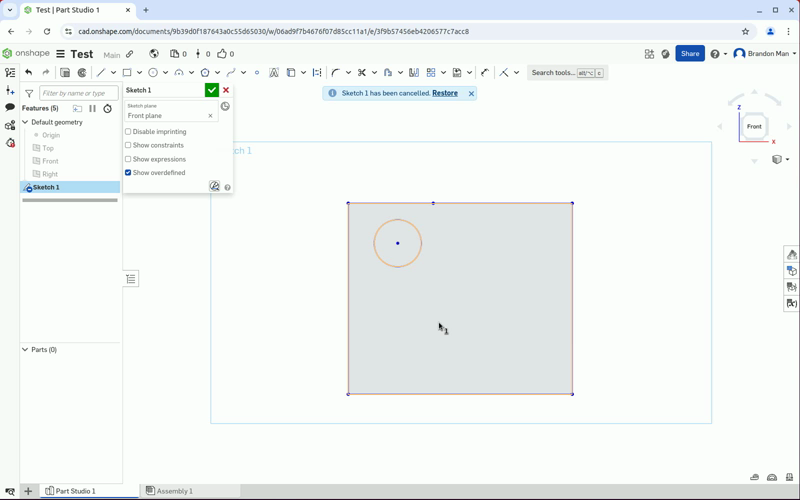
mouse_move(73, 352)
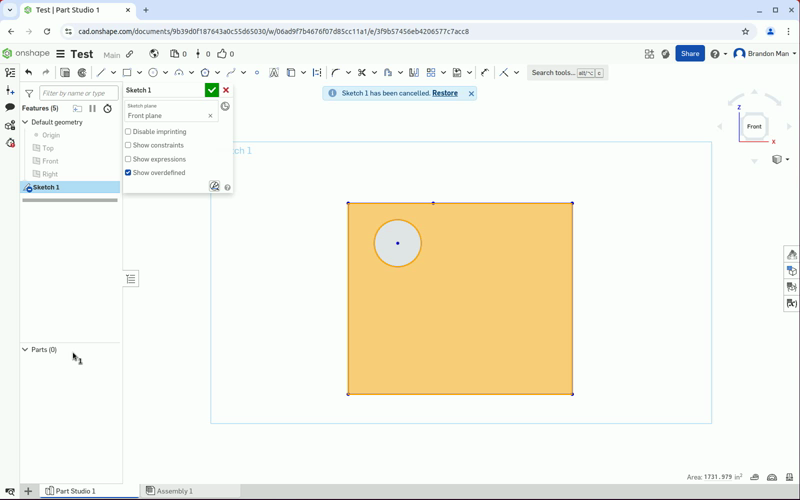
key(shift+y)
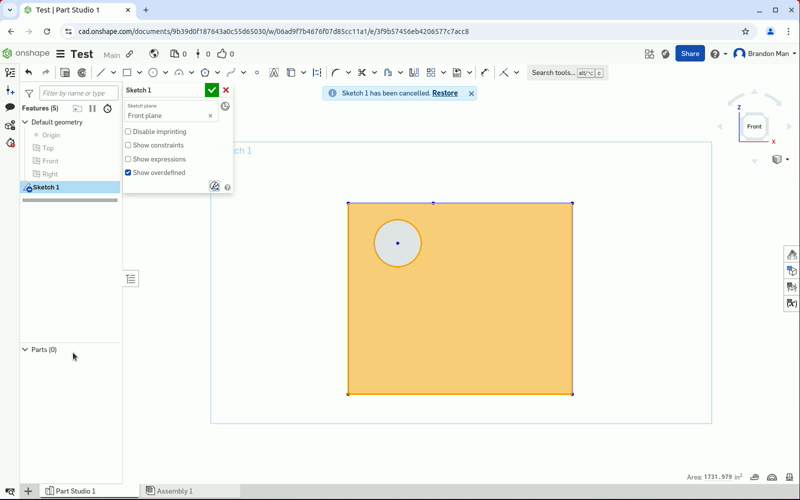
key(shift+e)
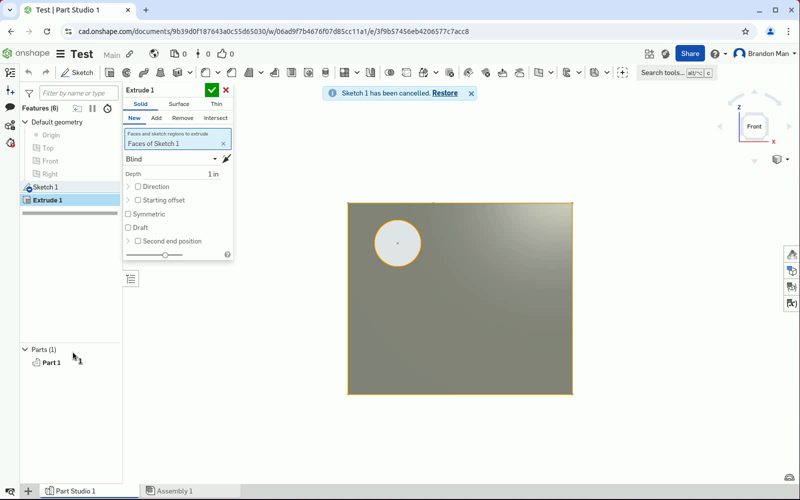
mouse_move(143, 106)
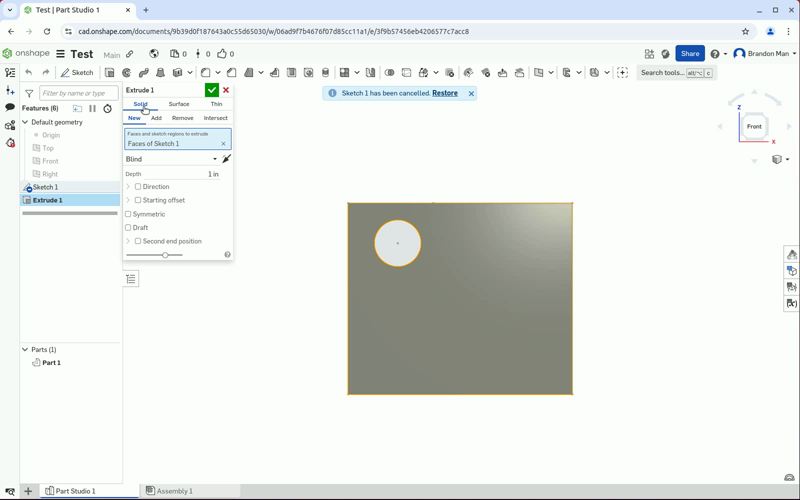
click(143, 106)
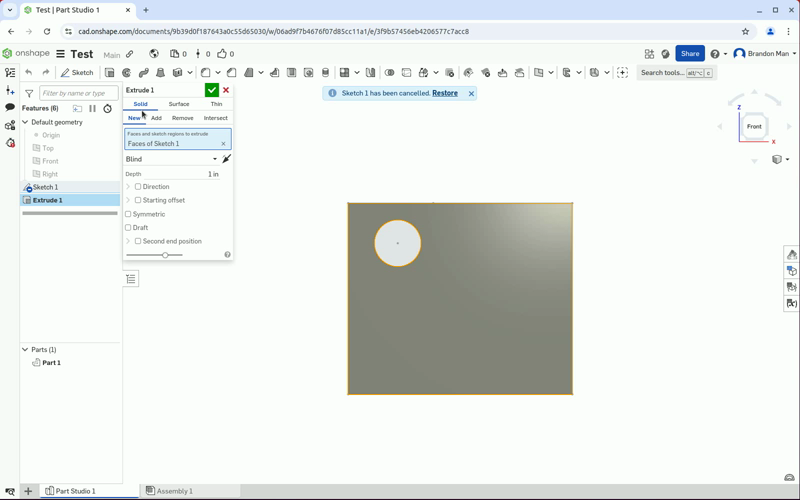
mouse_move(137, 120)
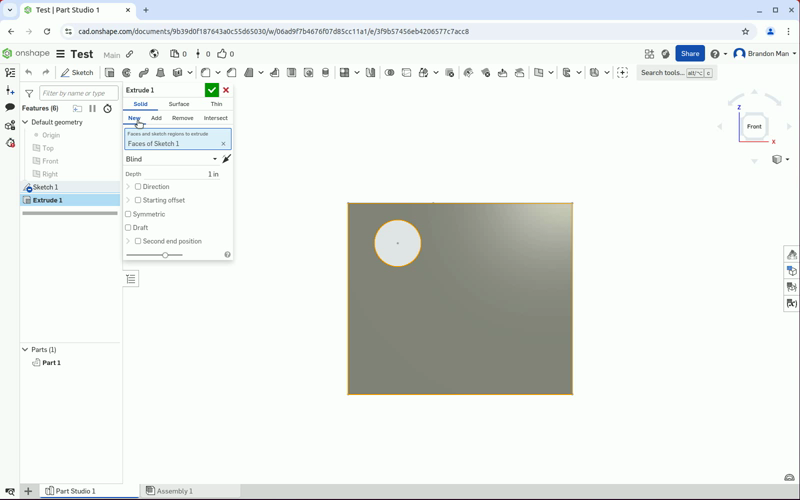
click(137, 120)
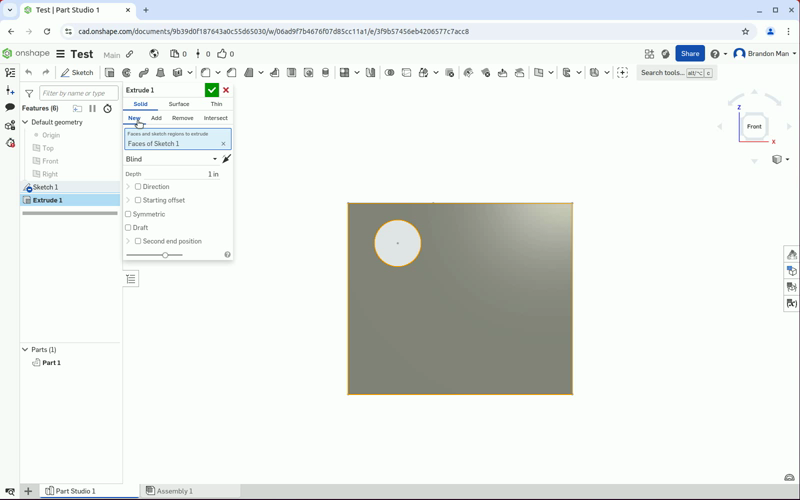
key(tab, 4)
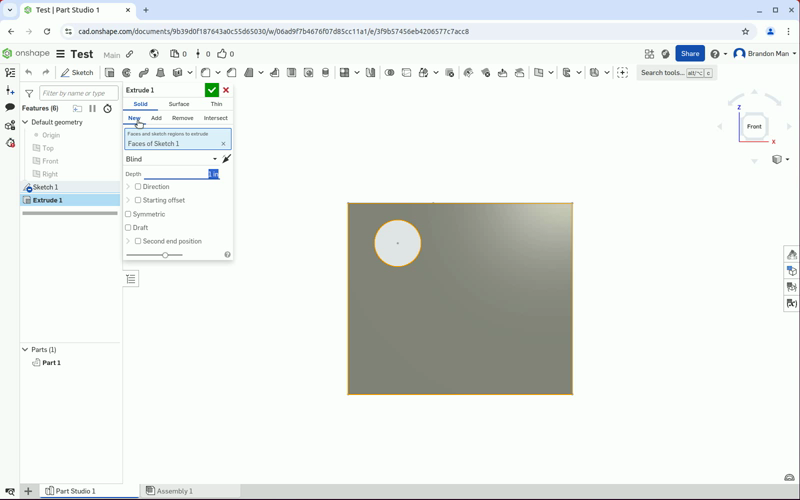
text(22.145)
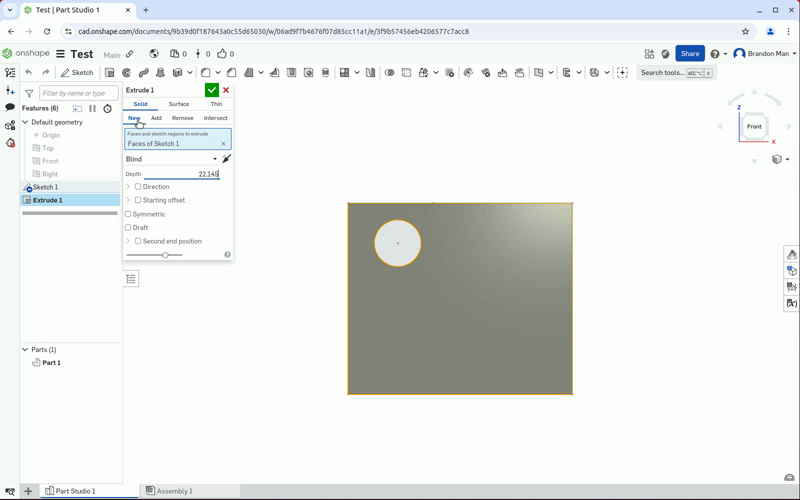
key(enter)
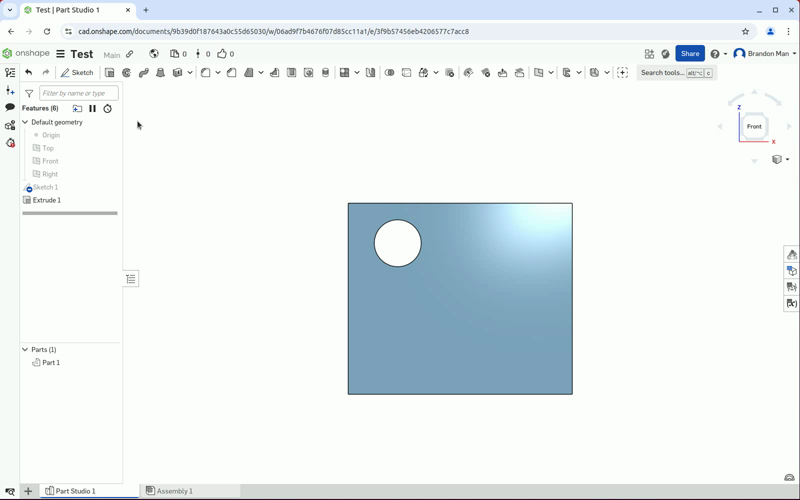
key(shift+h)
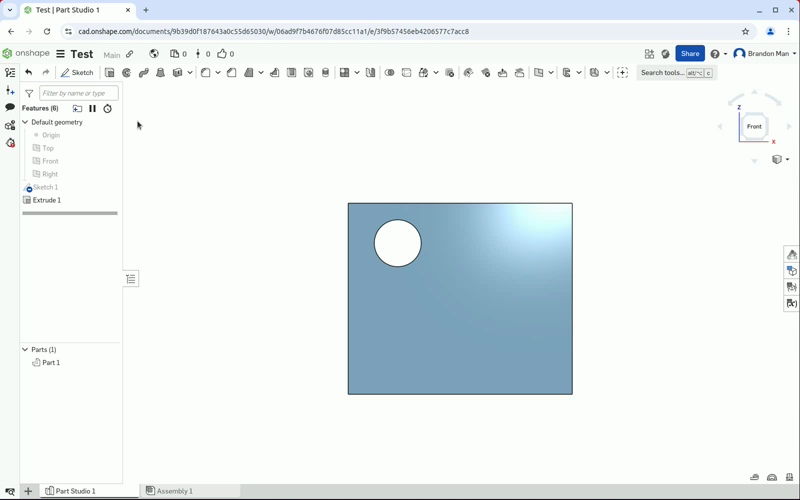
key(shift+h)
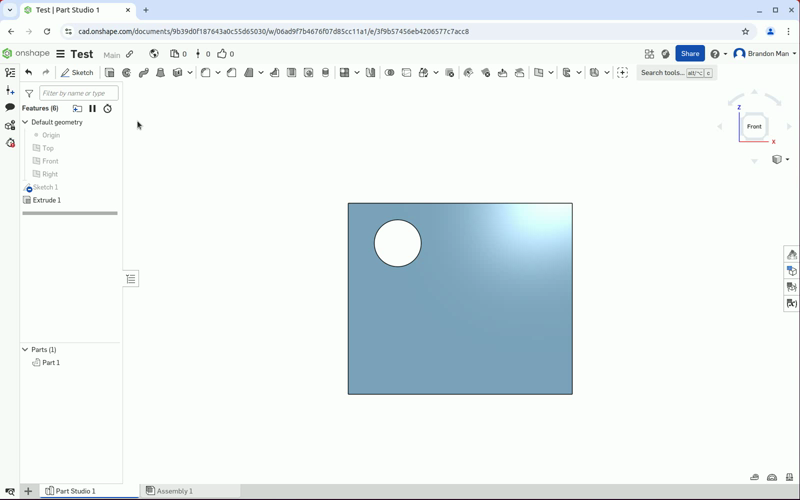
mouse_move(73, 189)
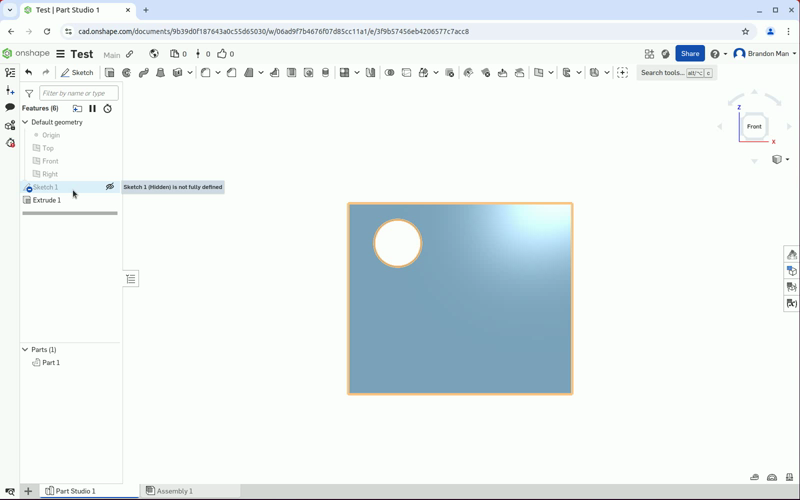
click(73, 189)
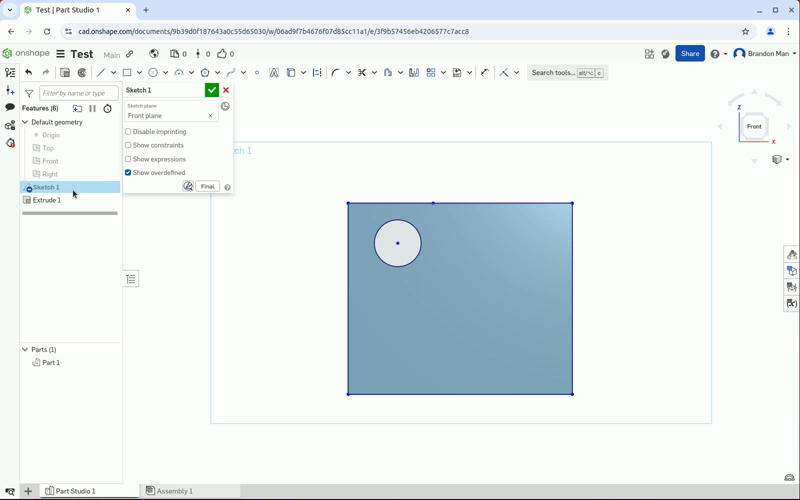
mouse_move(229, 92)
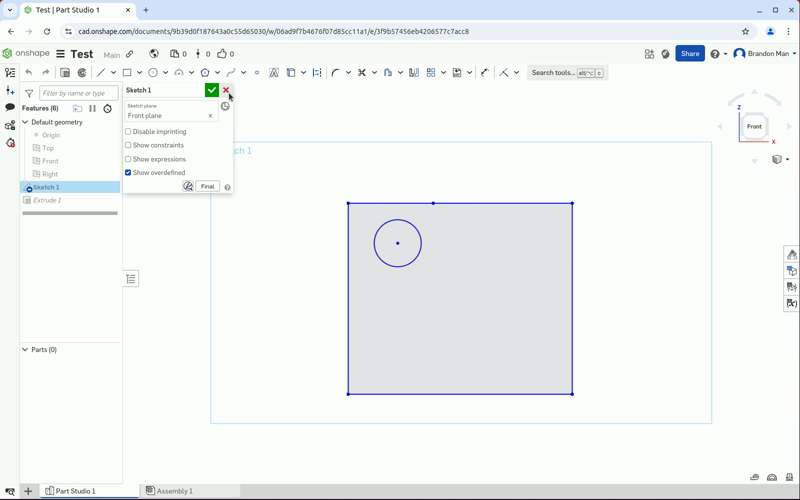
click(229, 92)
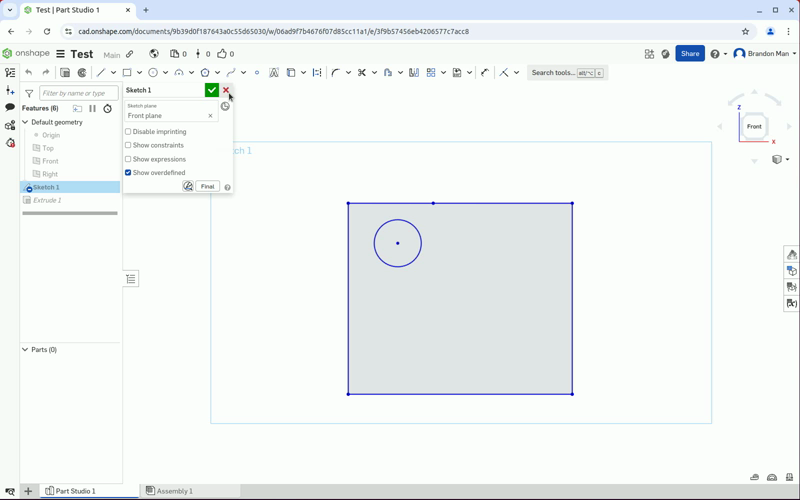
key(shift+s)
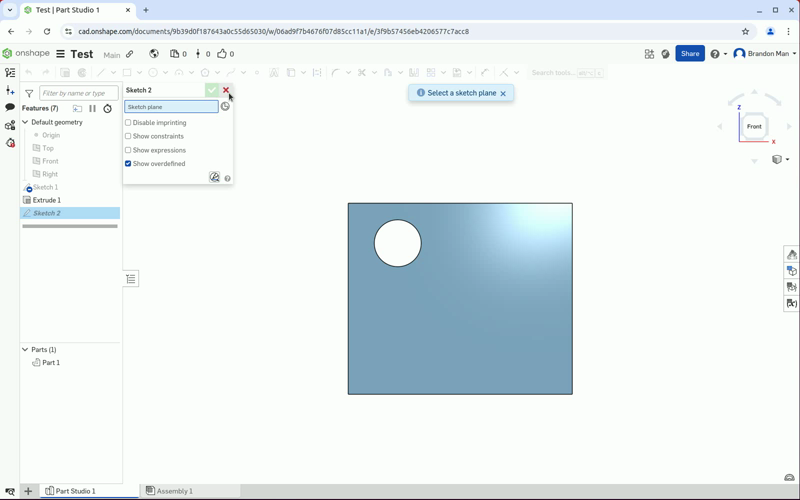
mouse_move(73, 163)
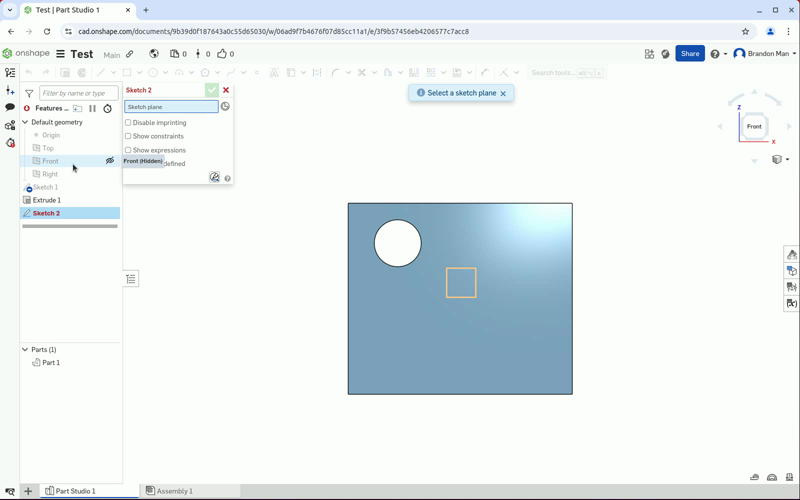
click(73, 163)
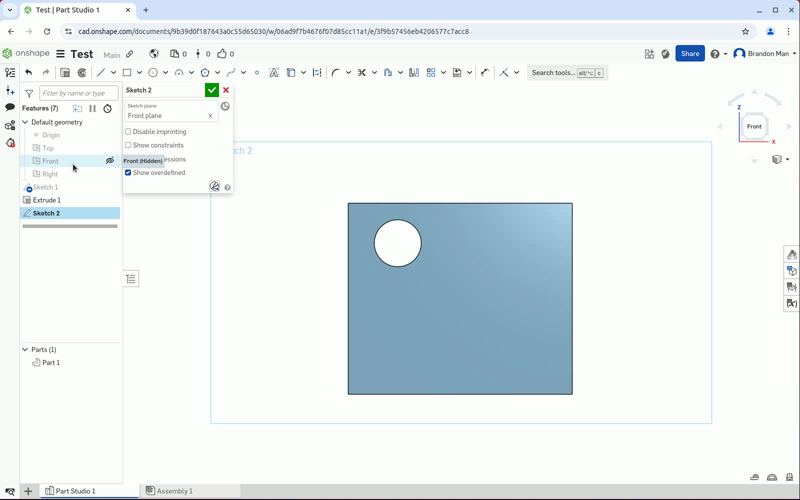
mouse_move(73, 352)
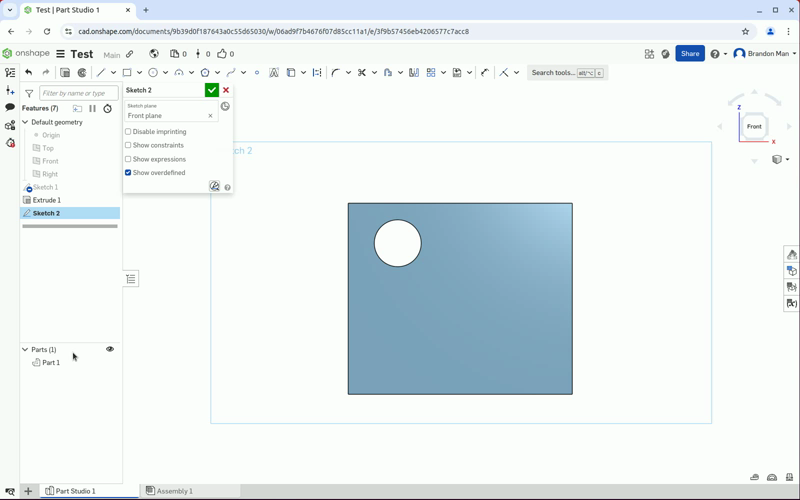
key(y)
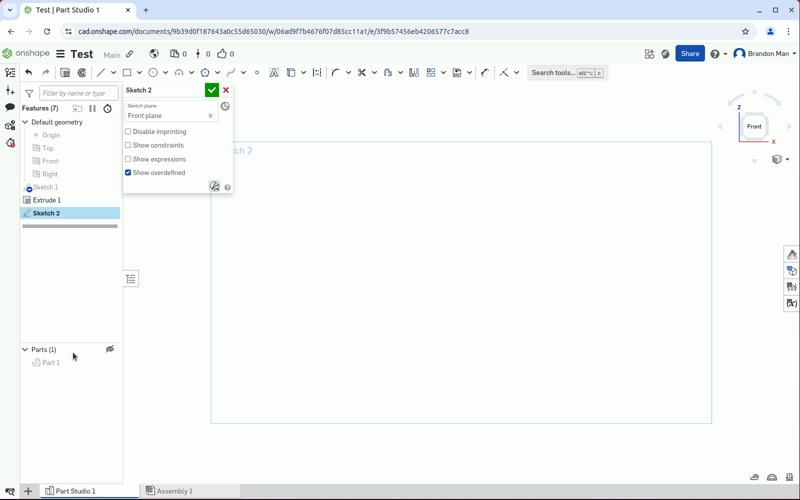
key(c)
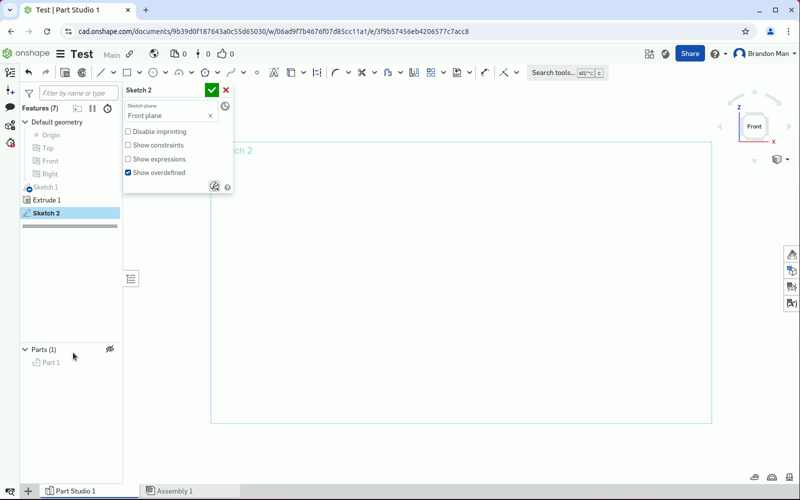
key_down(shift)
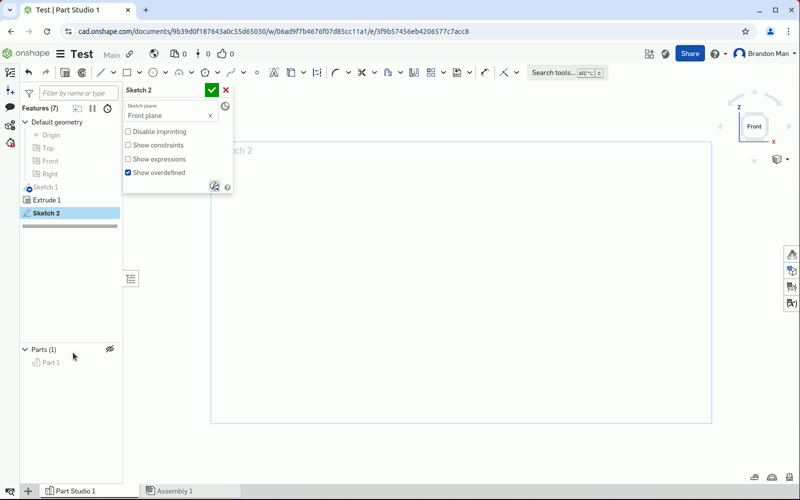
mouse_move(399, 243)
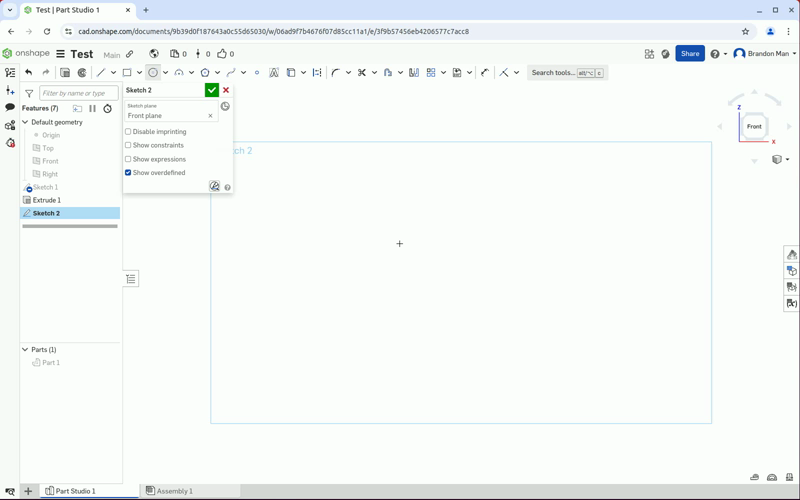
click(399, 243)
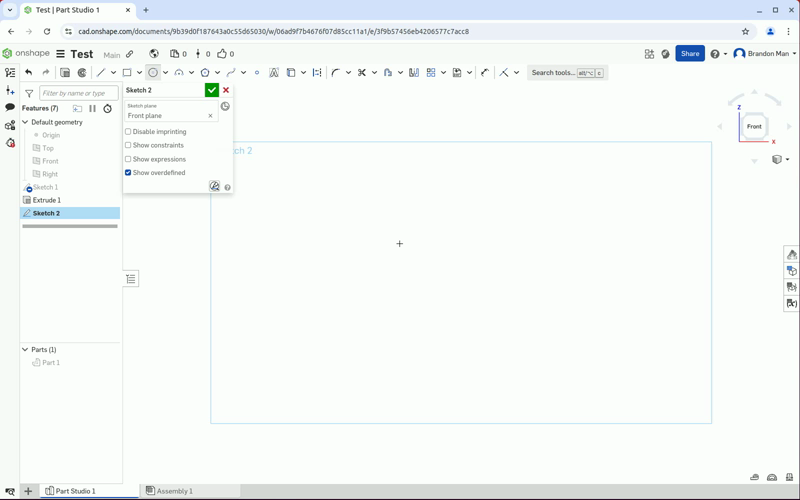
key_up(shift)
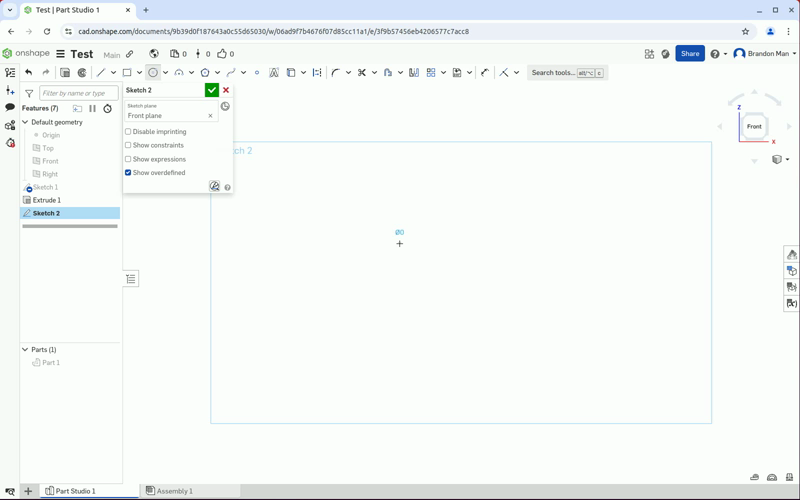
mouse_move(424, 243)
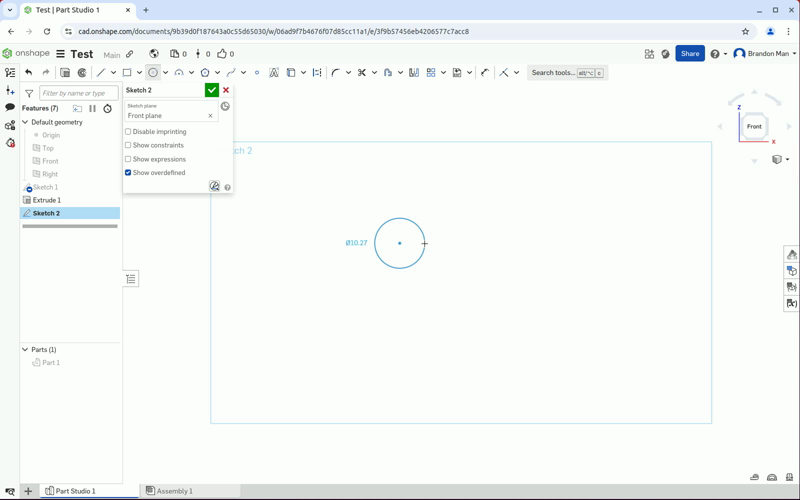
click(424, 243)
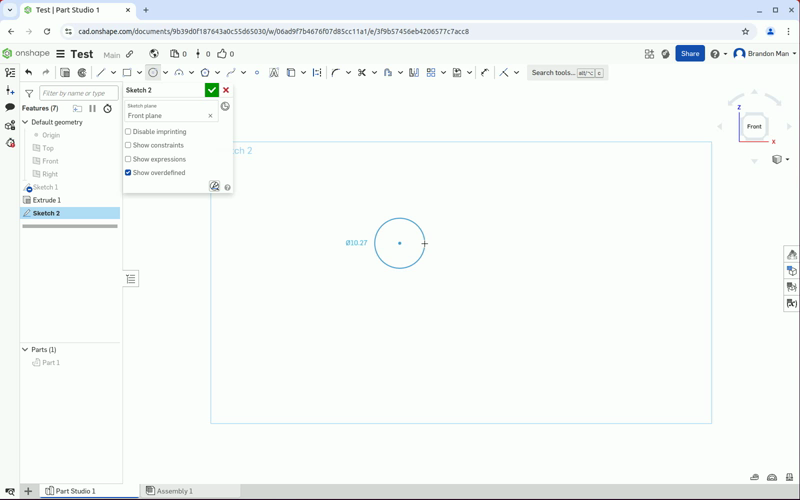
key(esc)
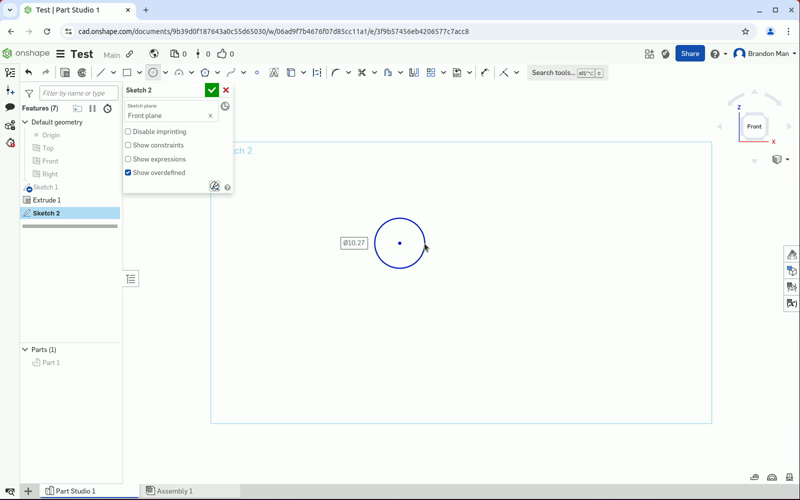
mouse_move(406, 249)
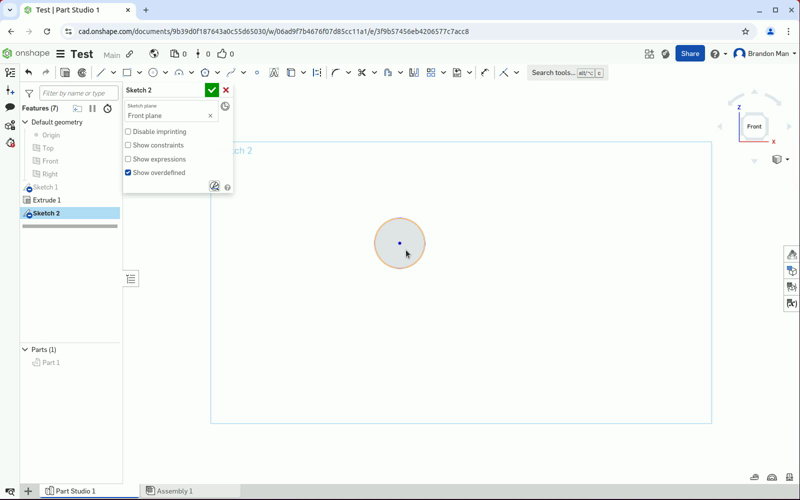
click(406, 249)
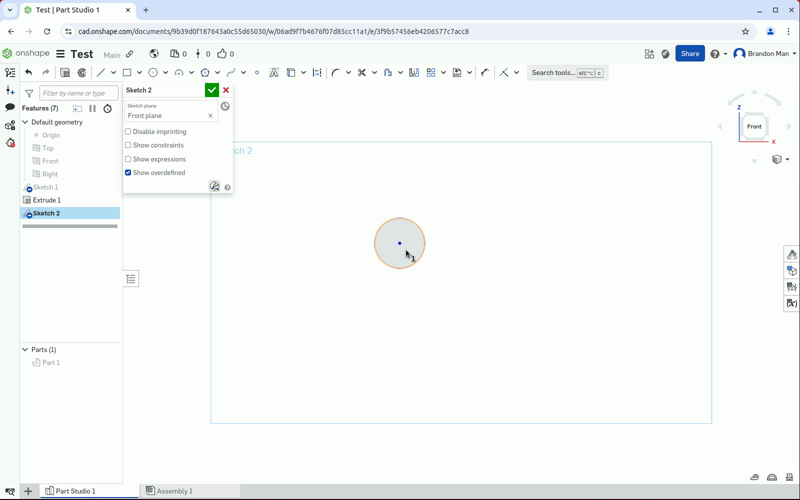
mouse_move(73, 352)
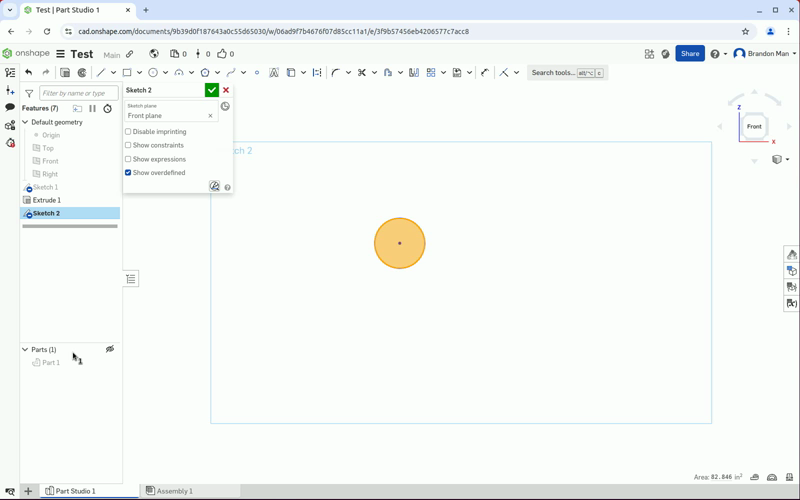
key(shift+y)
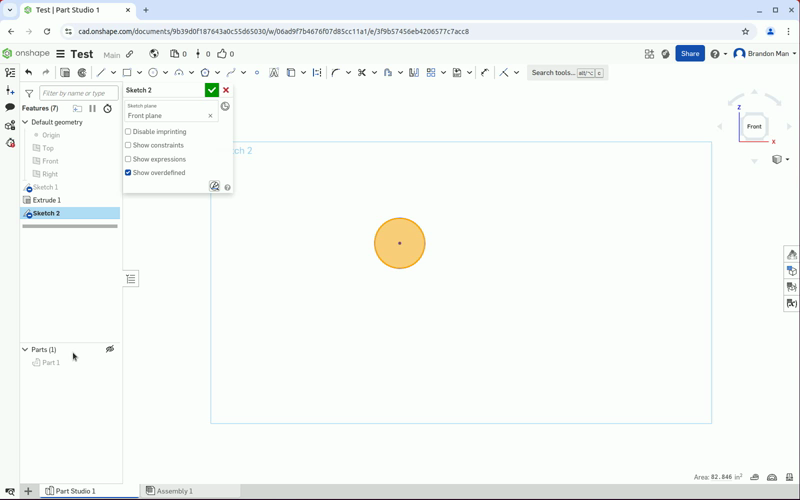
key(shift+e)
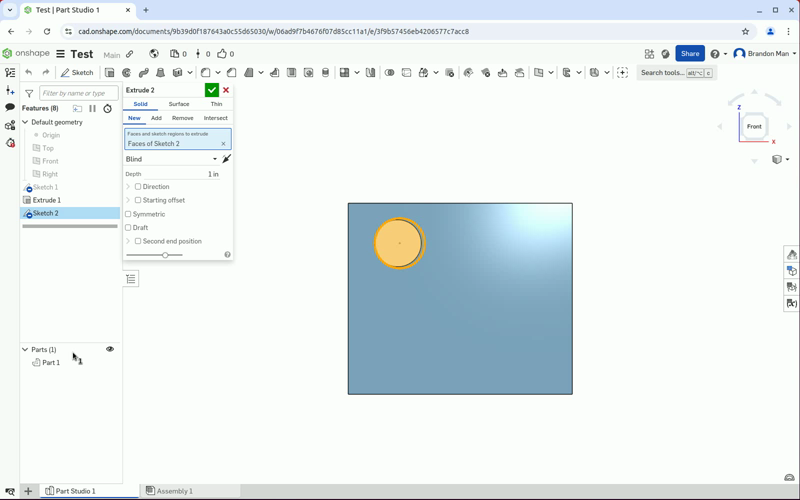
mouse_move(143, 106)
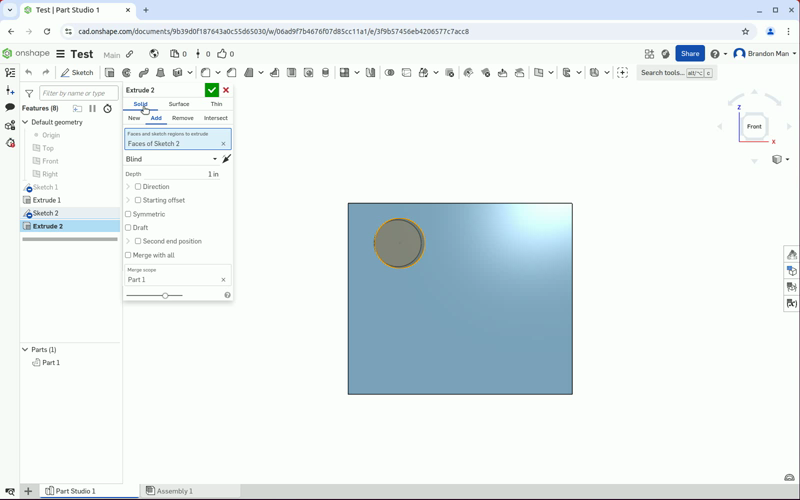
click(143, 106)
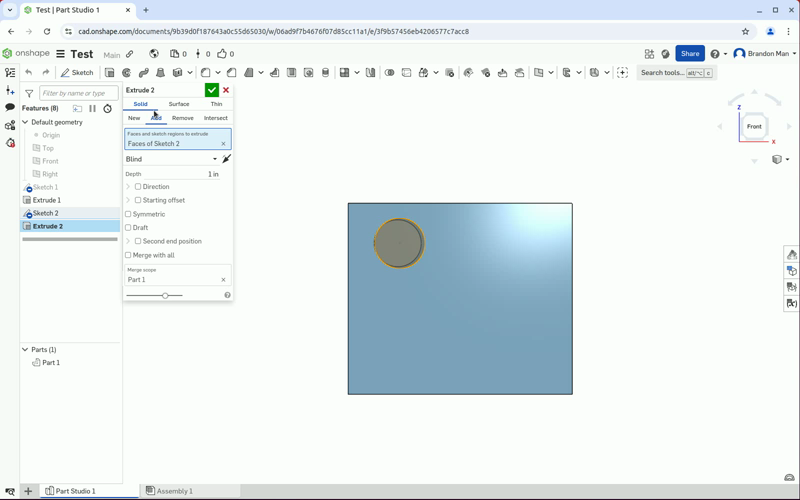
mouse_move(186, 120)
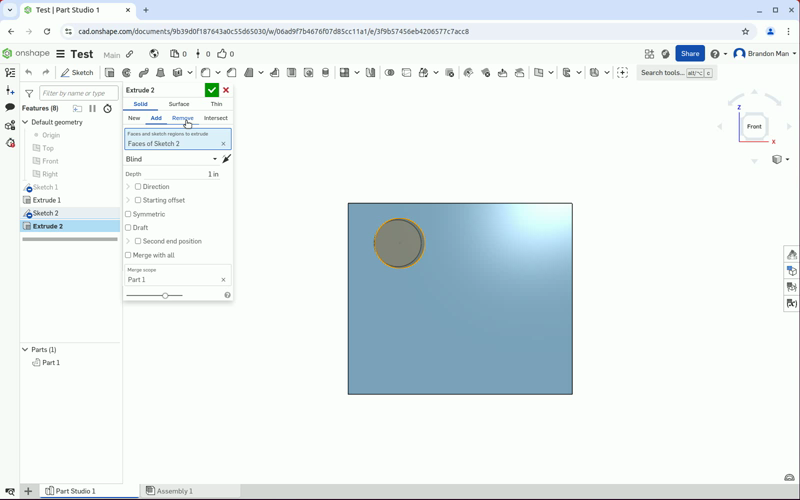
click(186, 120)
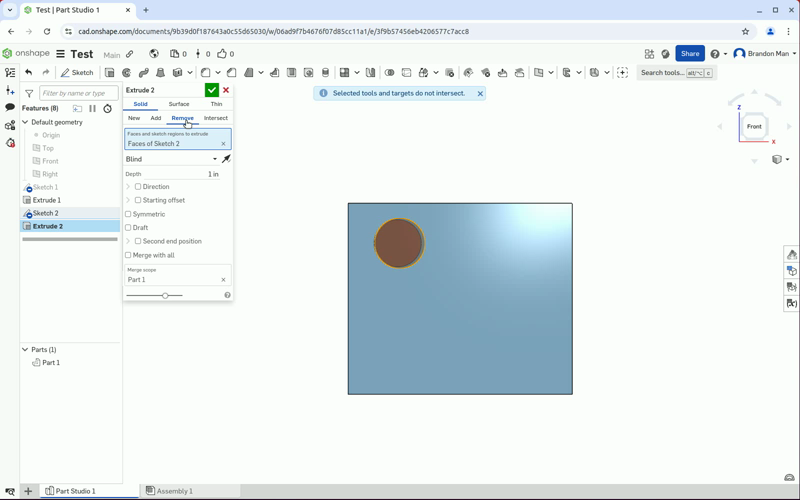
key(tab, 4)
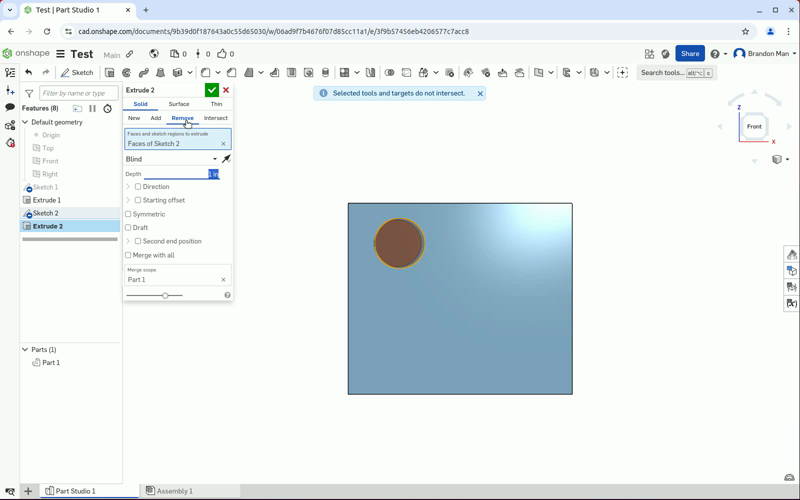
text(11.073)
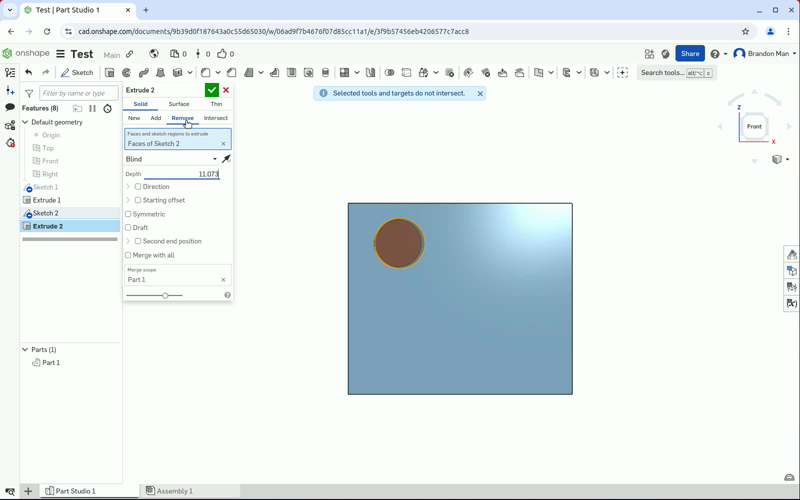
key(tab, 6)
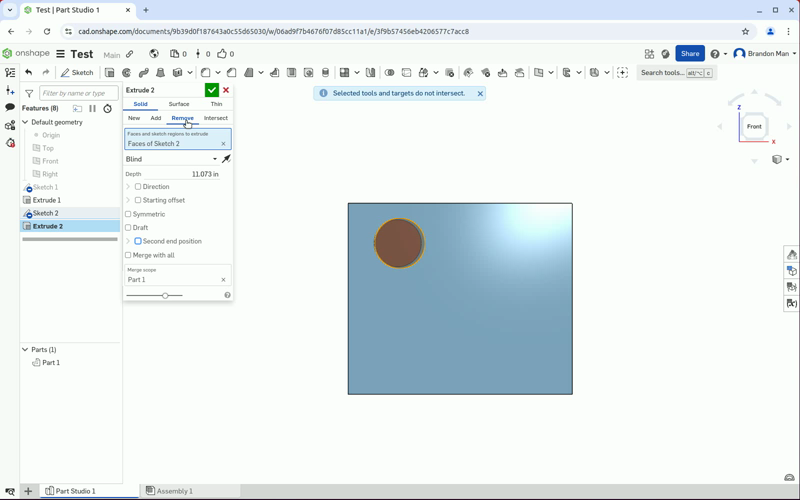
key(space)
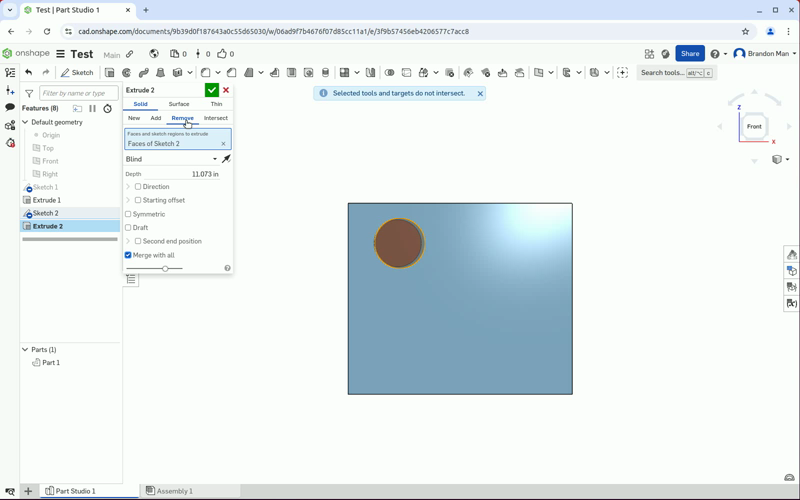
key(enter)
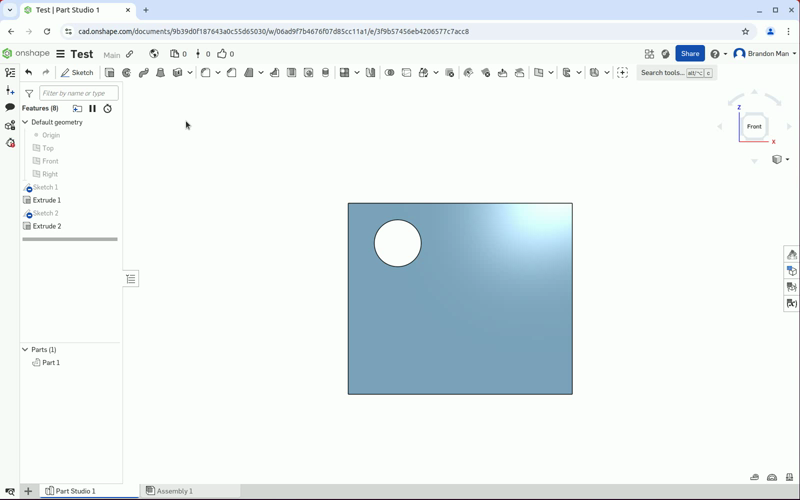
key(shift+h)
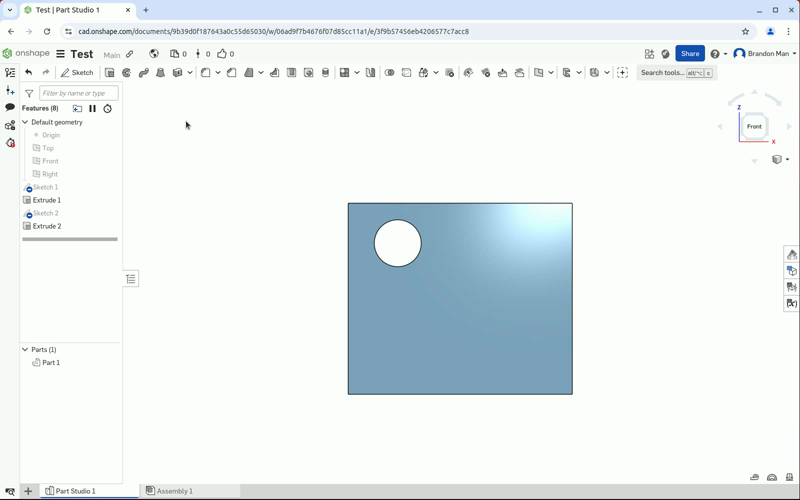
key(shift+h)
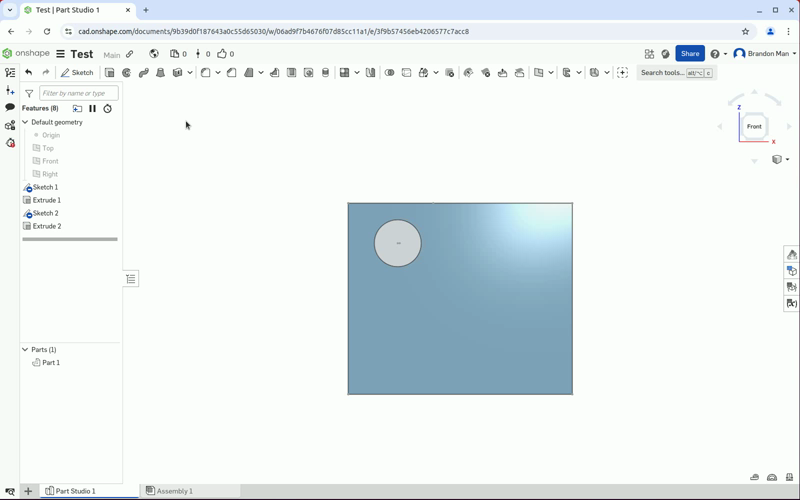
key(shift+7)
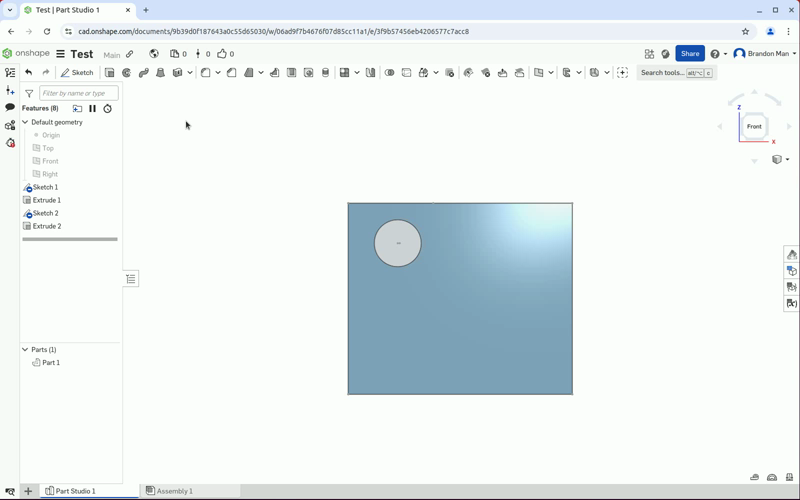
key(left, 2)
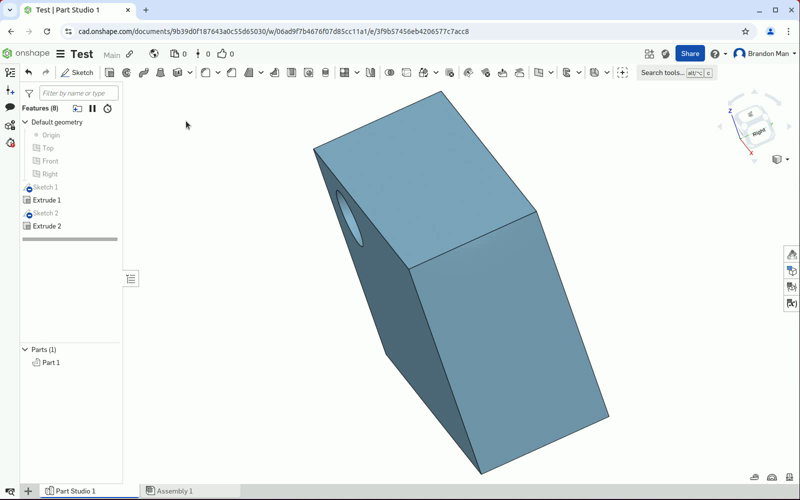
key(down, 2)
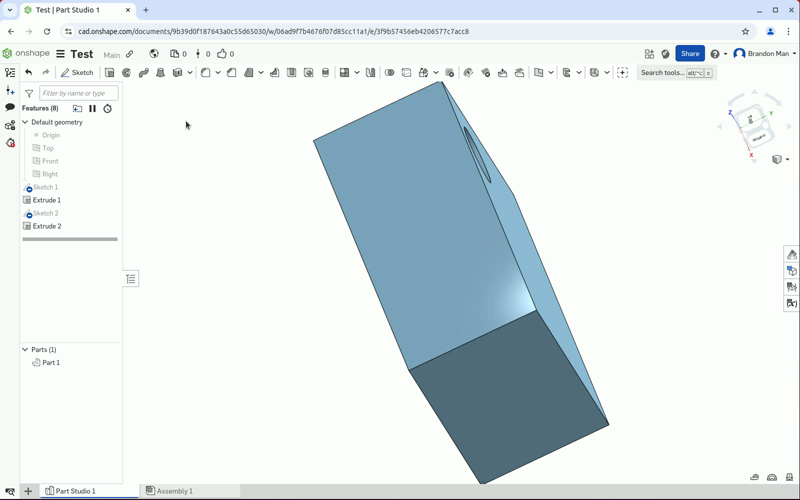
key(up, 2)
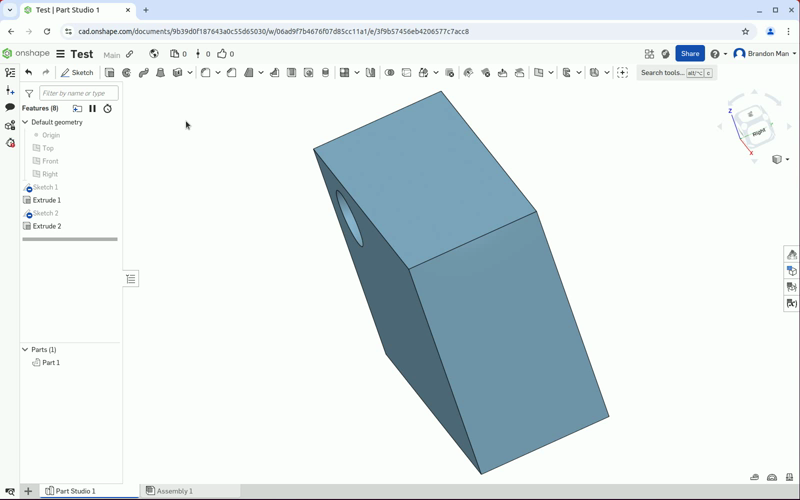
key(right, 2)
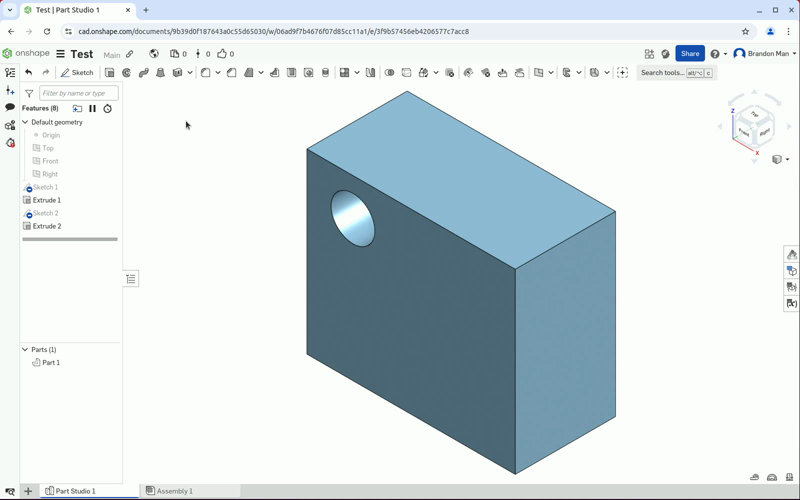
mouse_move(73, 189)
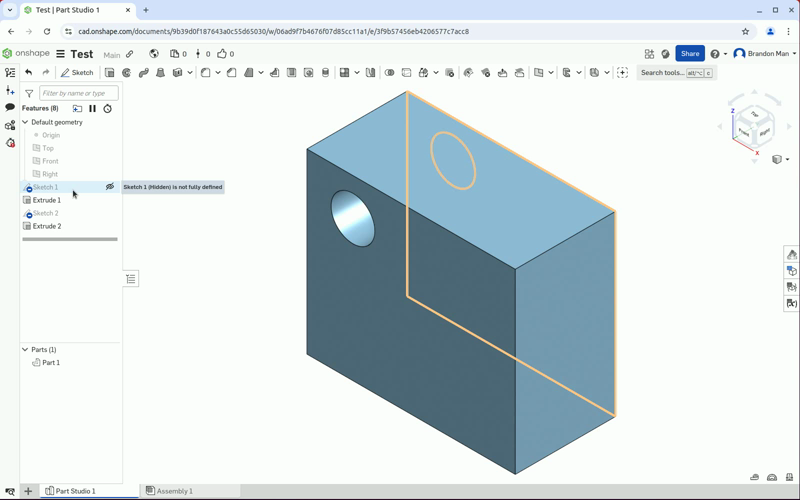
click(73, 189)